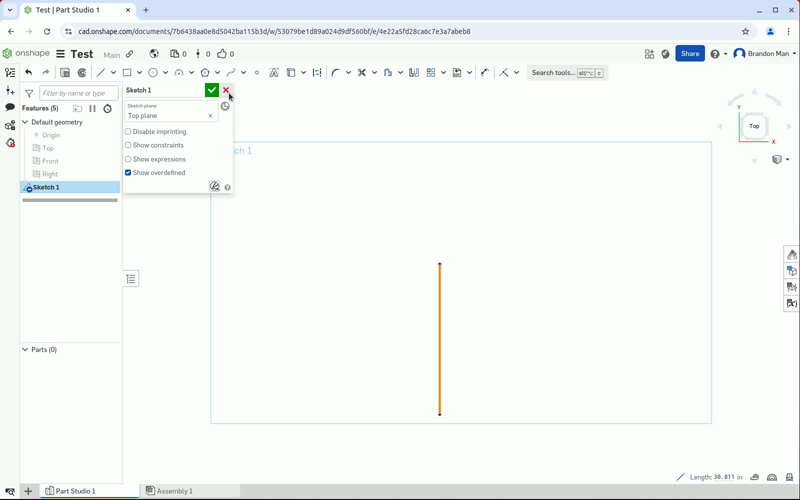
key(shift+h)
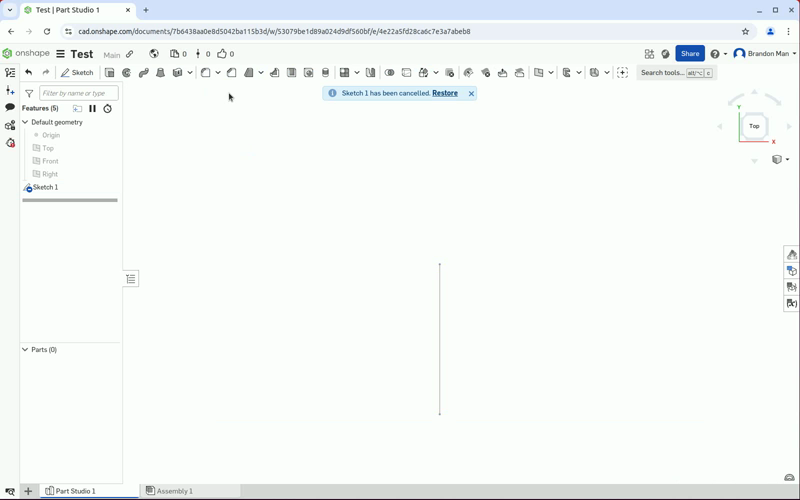
key(shift+s)
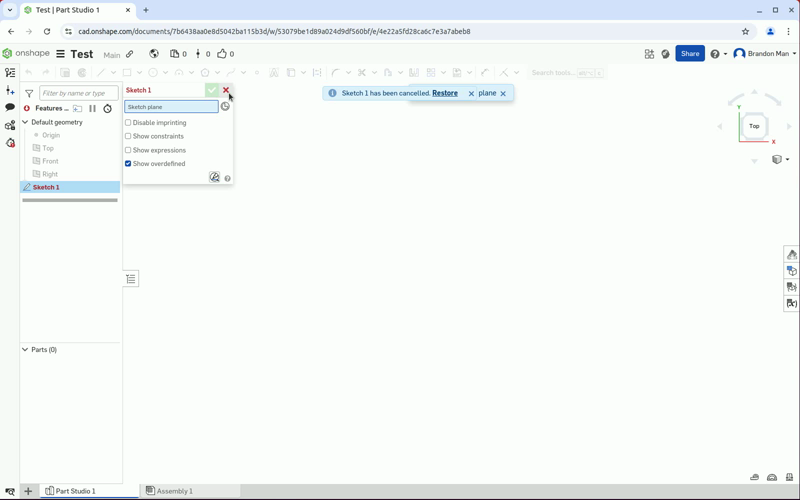
mouse_move(73, 150)
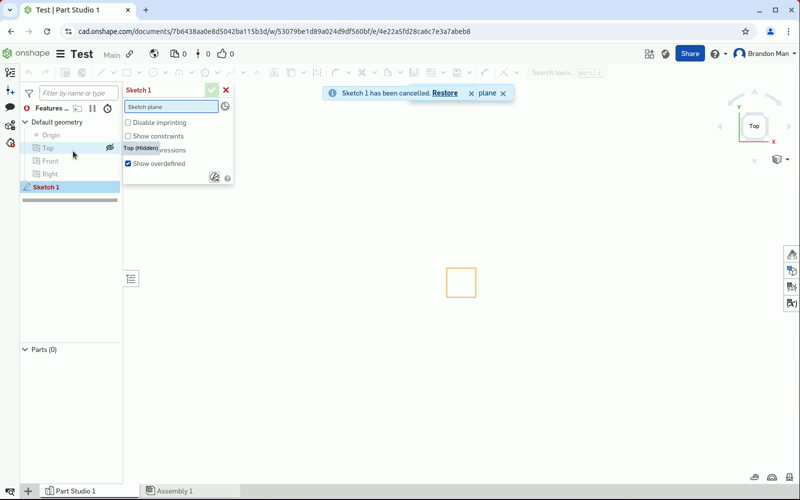
click(73, 150)
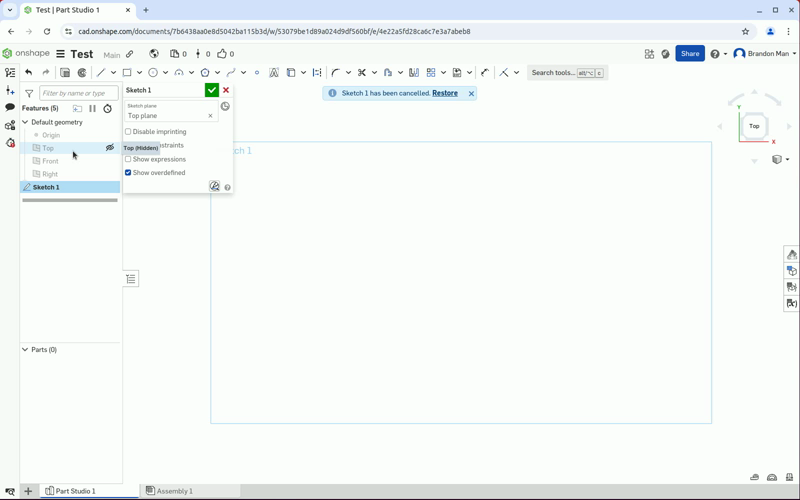
mouse_move(73, 352)
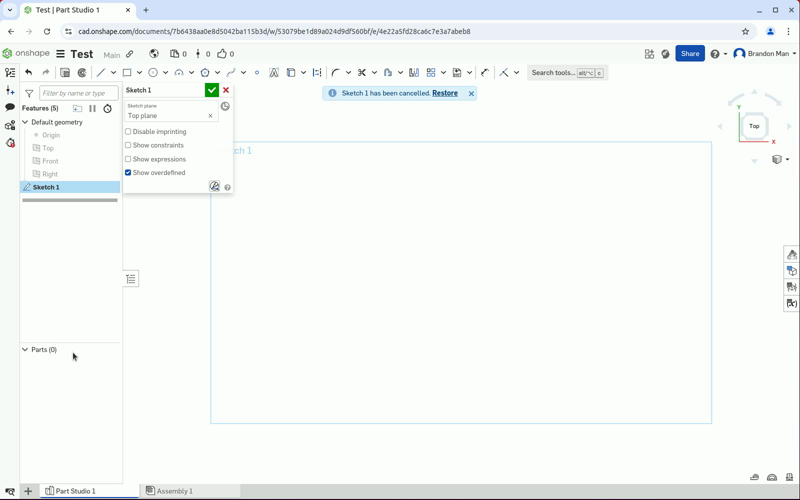
key(y)
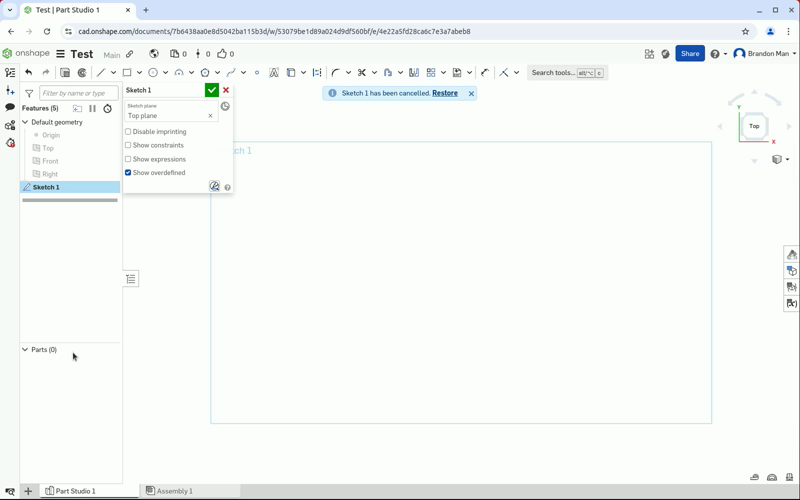
key(l)
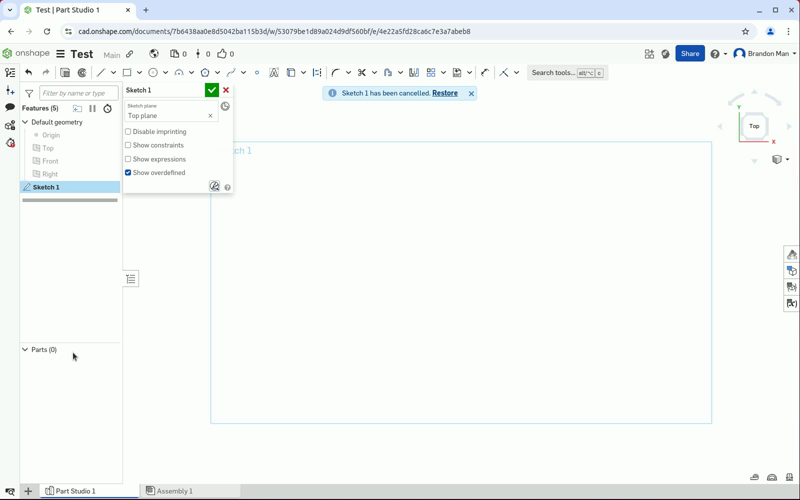
key_down(shift)
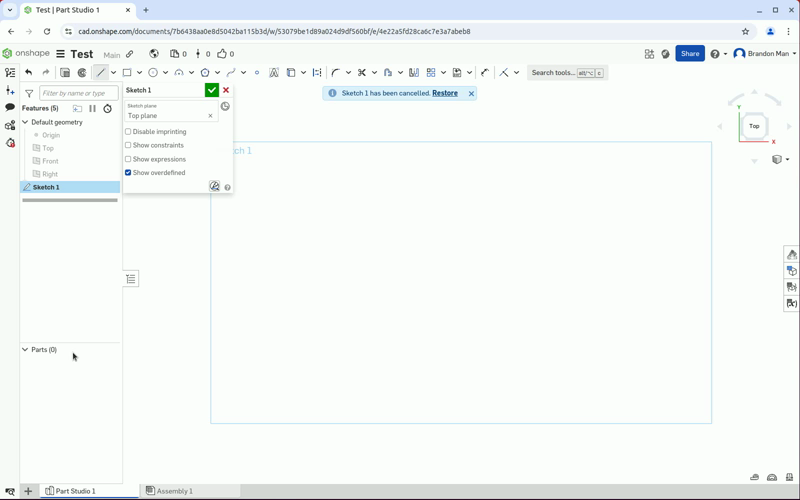
mouse_move(409, 282)
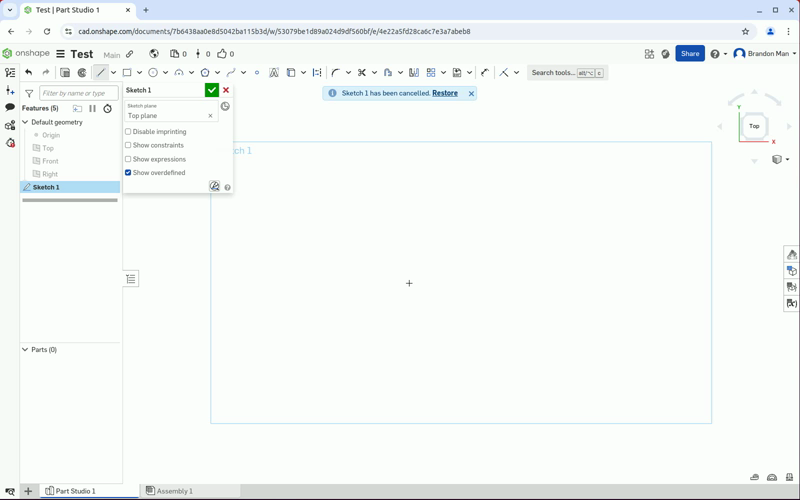
click(409, 282)
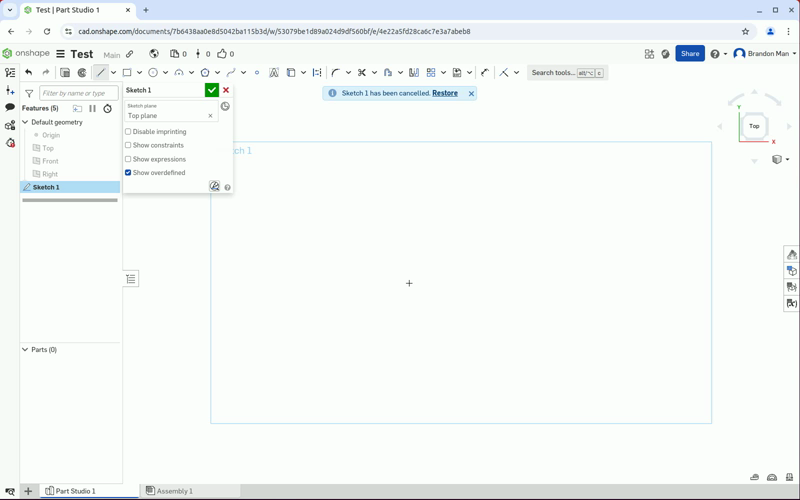
key_up(shift)
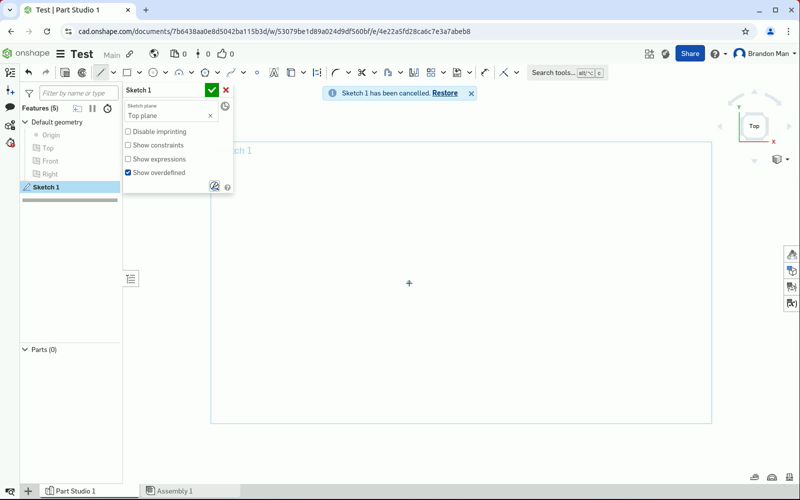
key_down(shift)
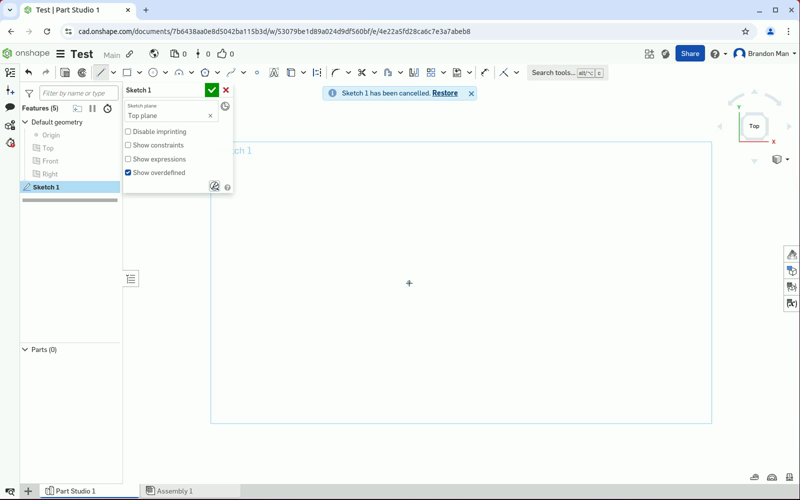
mouse_move(439, 282)
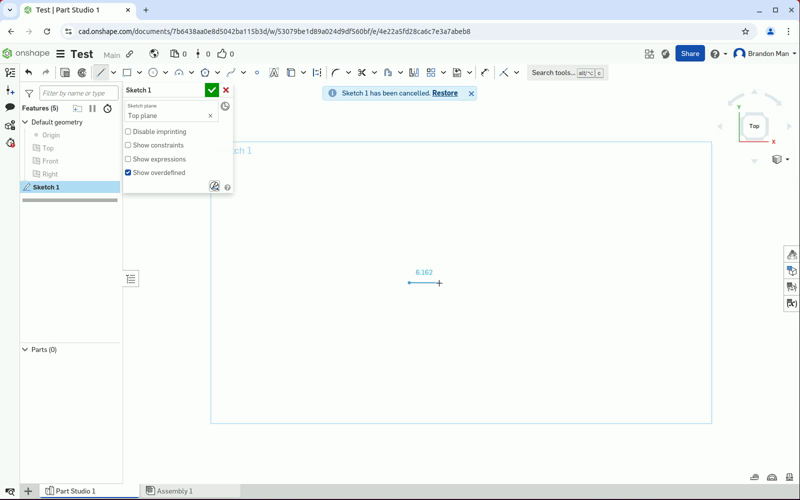
mouse_move(435, 327)
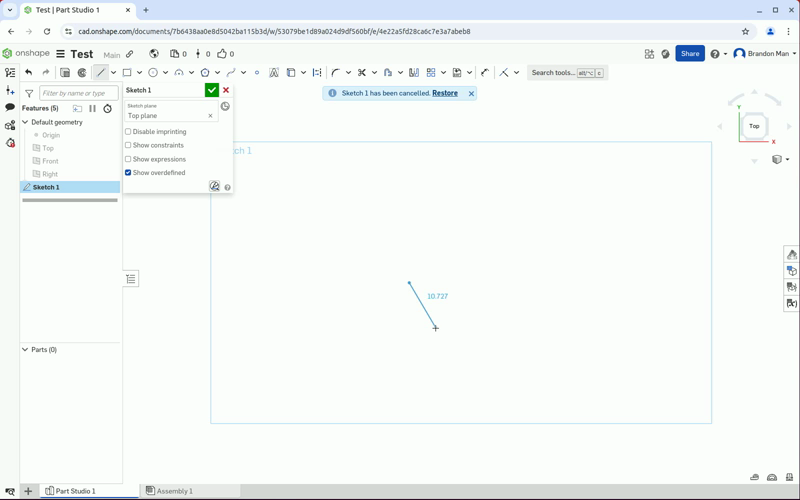
click(435, 327)
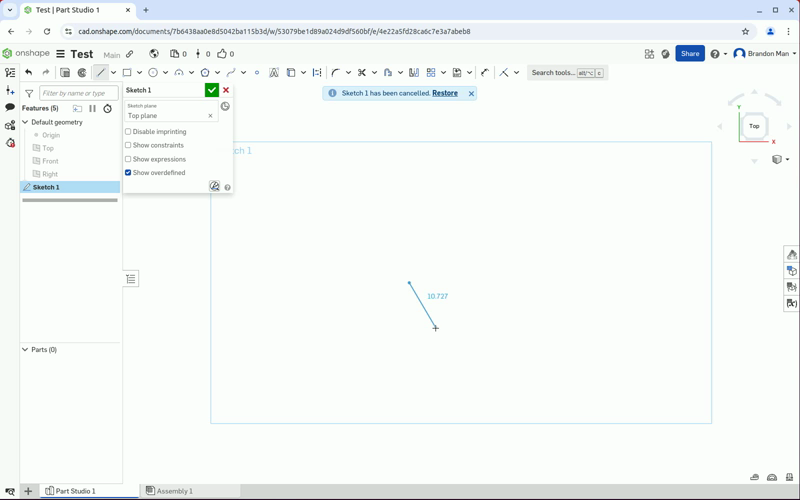
key_up(shift)
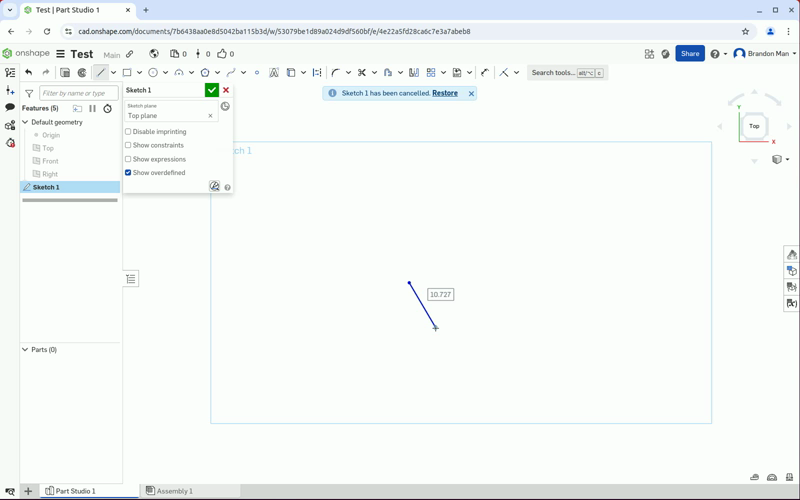
key_down(shift)
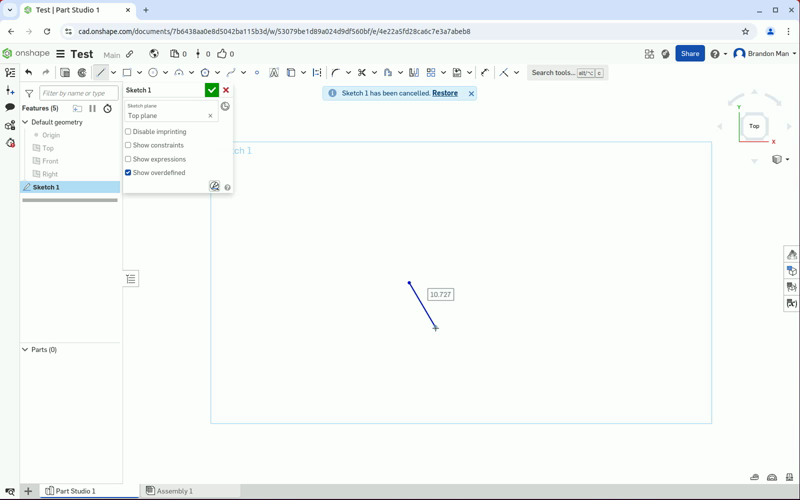
mouse_move(465, 327)
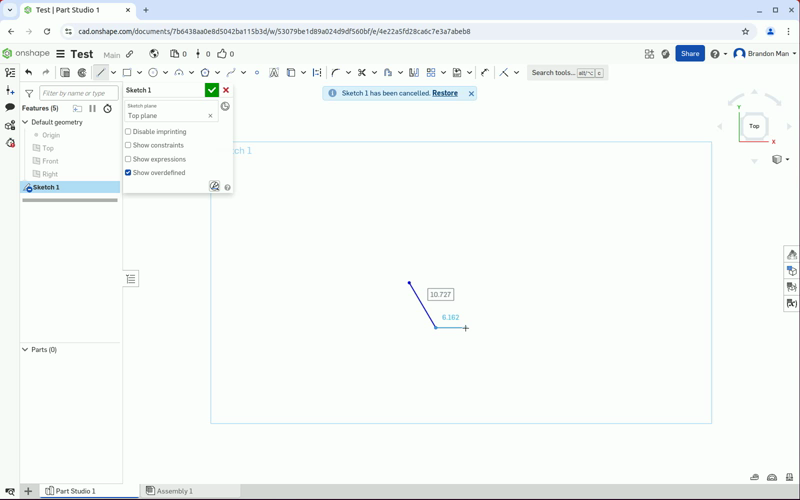
mouse_move(487, 327)
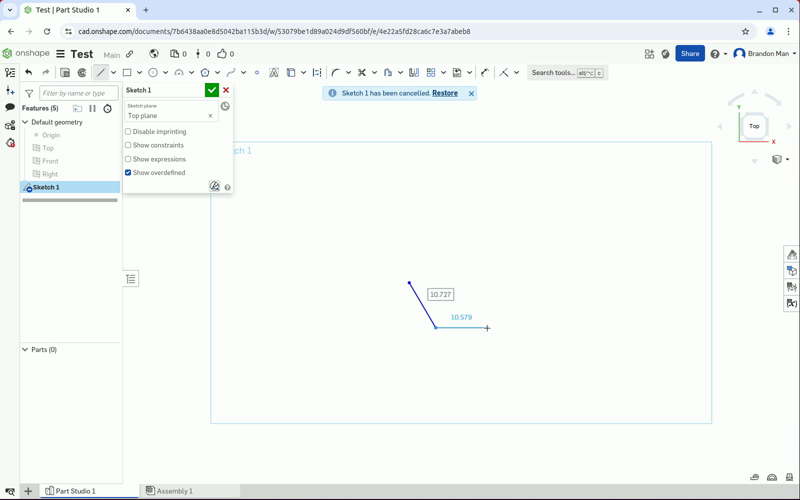
click(487, 327)
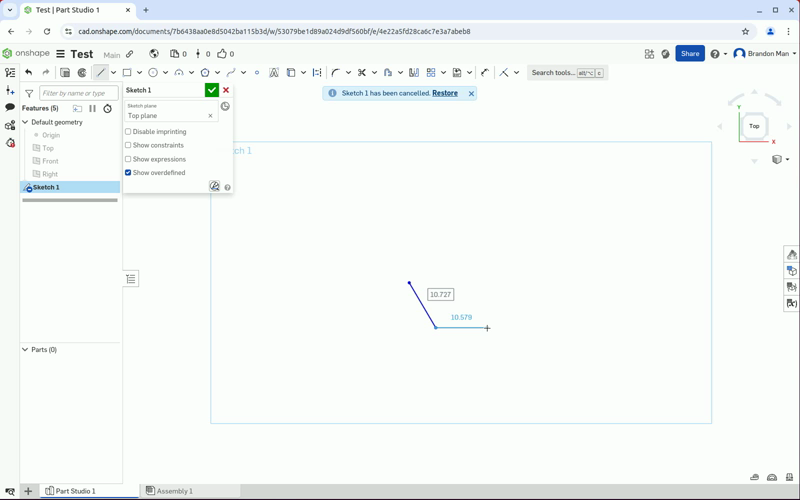
key_up(shift)
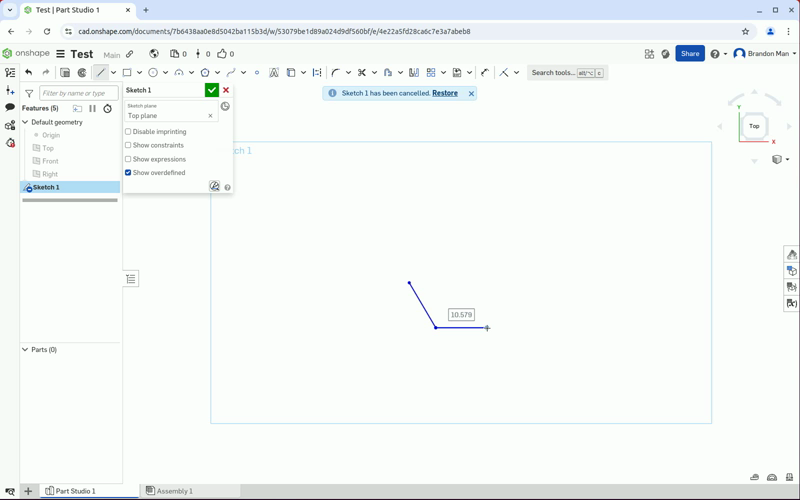
key_down(shift)
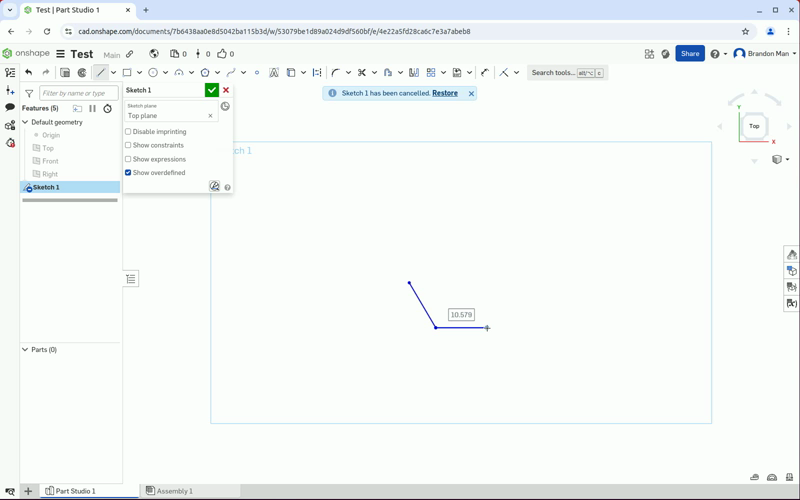
mouse_move(517, 327)
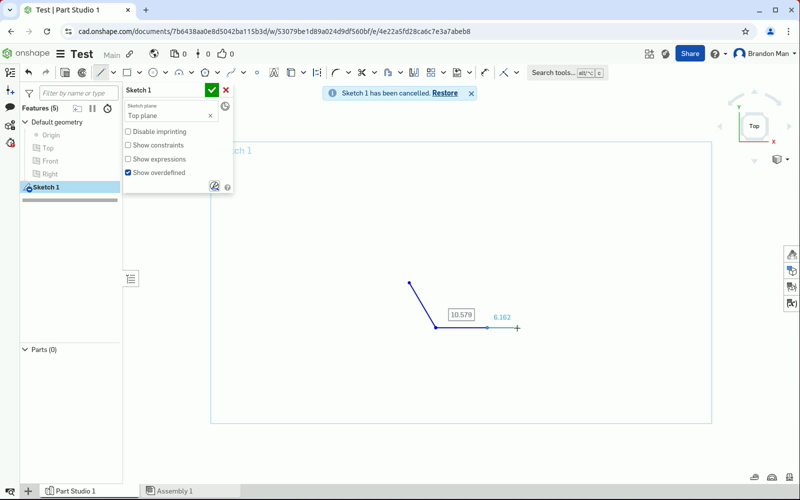
mouse_move(513, 282)
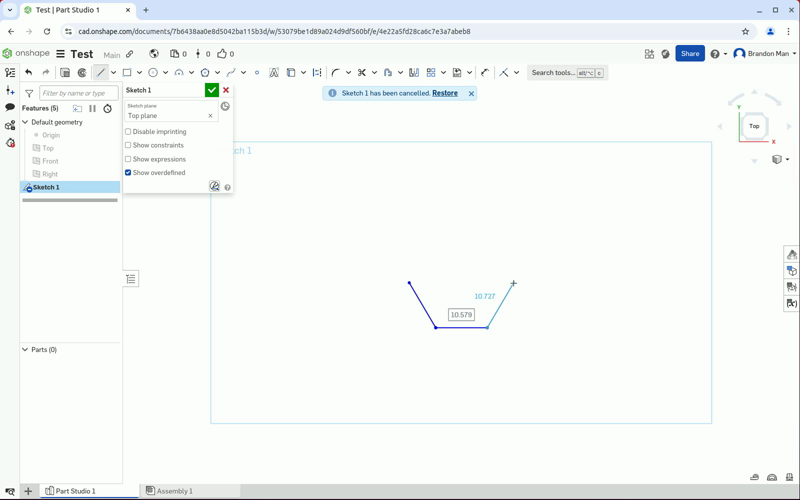
click(513, 282)
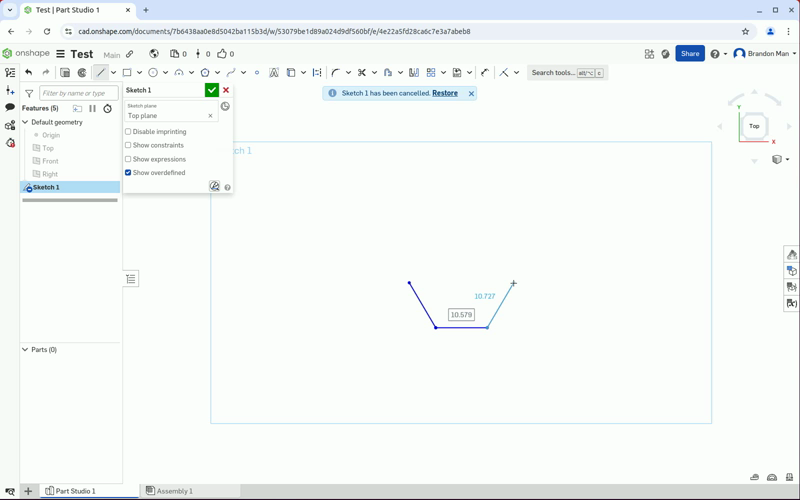
key_up(shift)
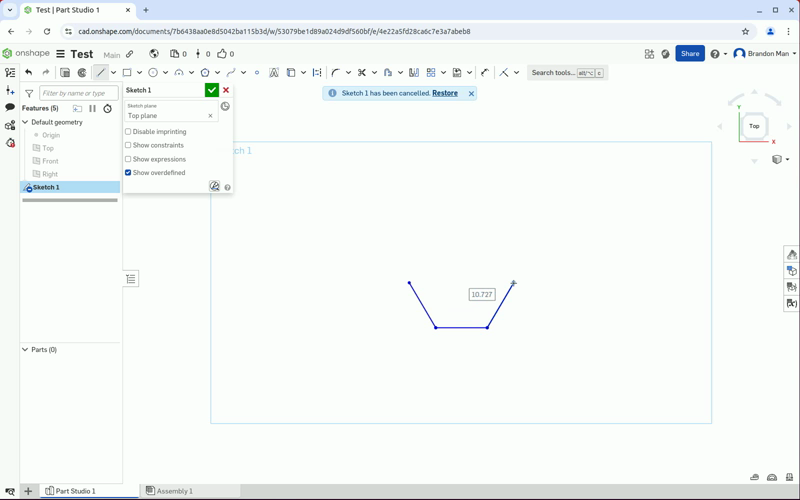
key_down(shift)
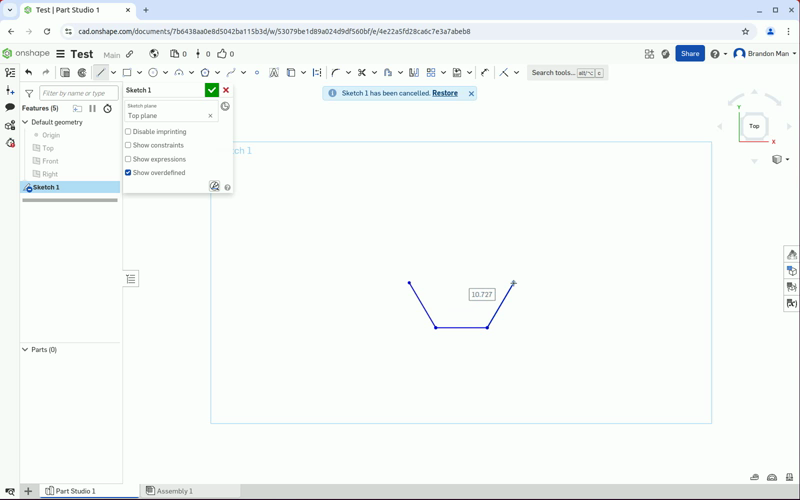
mouse_move(543, 282)
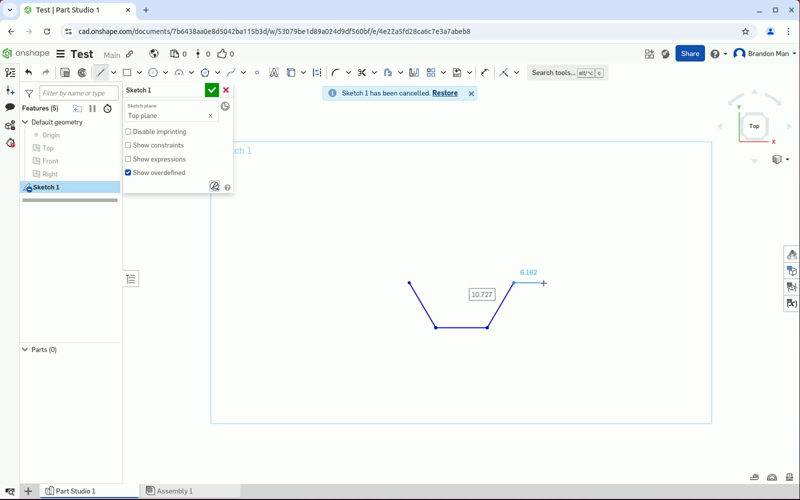
mouse_move(487, 237)
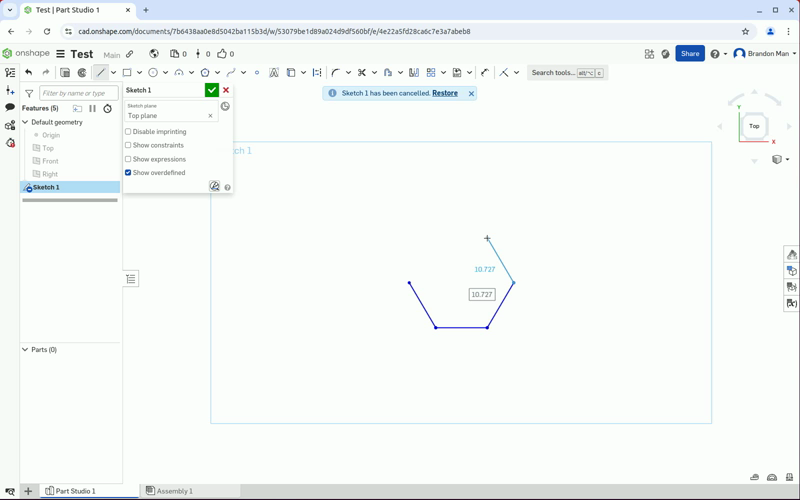
click(487, 237)
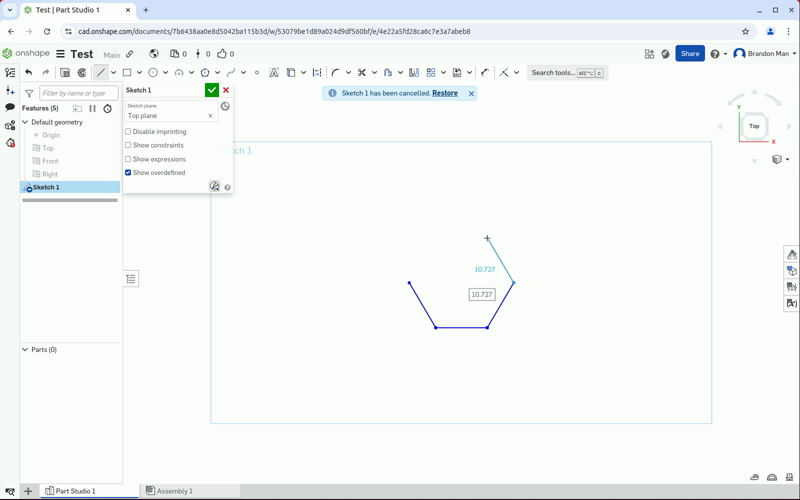
key_up(shift)
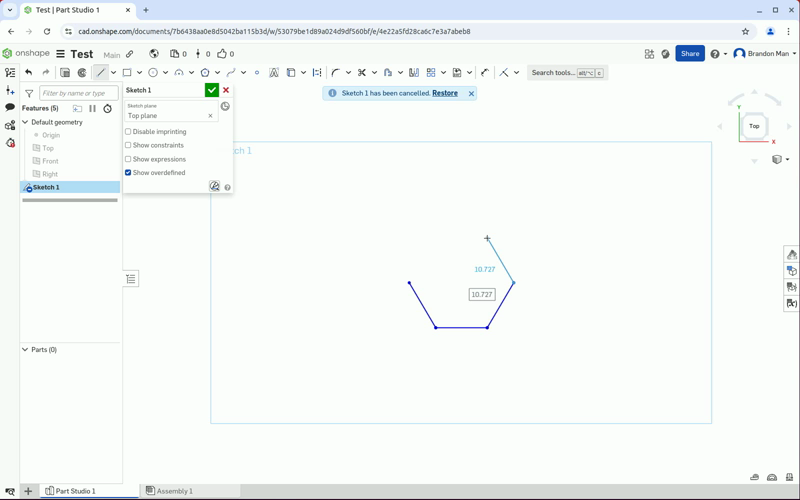
key_down(shift)
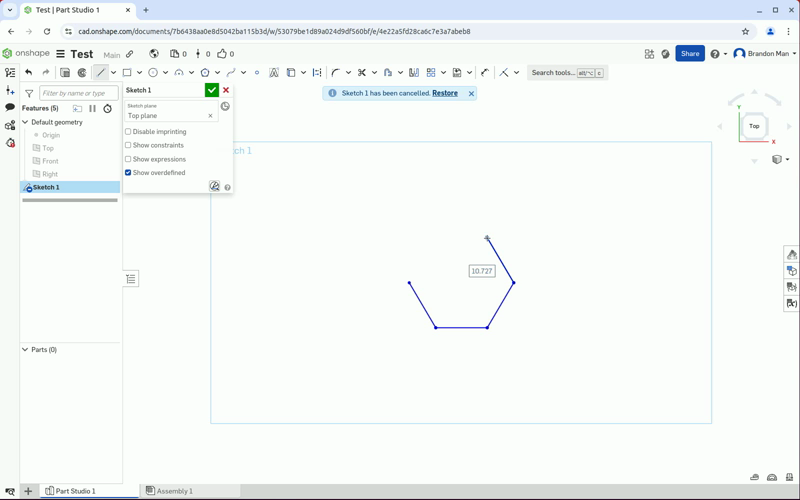
mouse_move(517, 237)
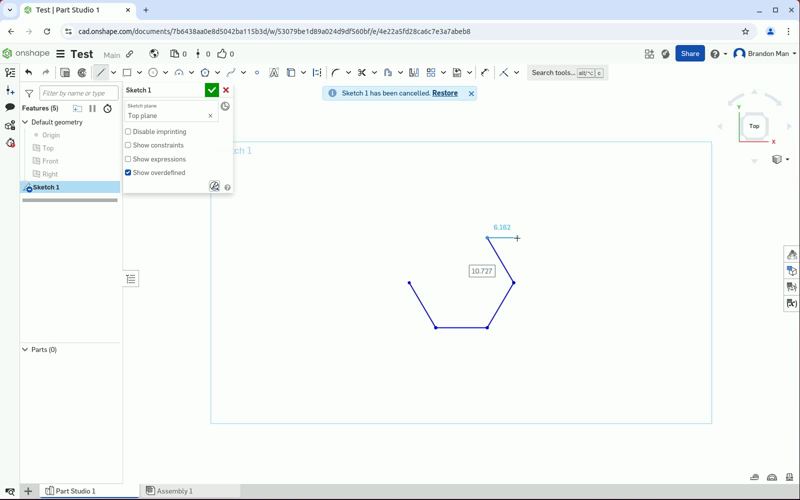
mouse_move(435, 237)
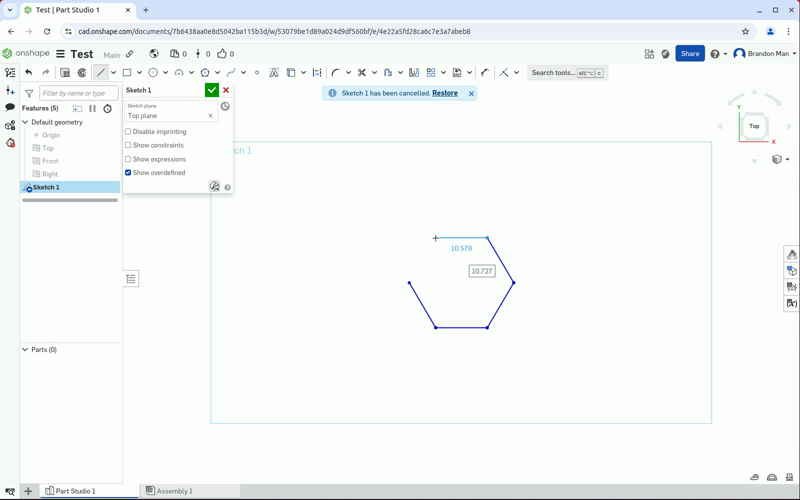
click(435, 237)
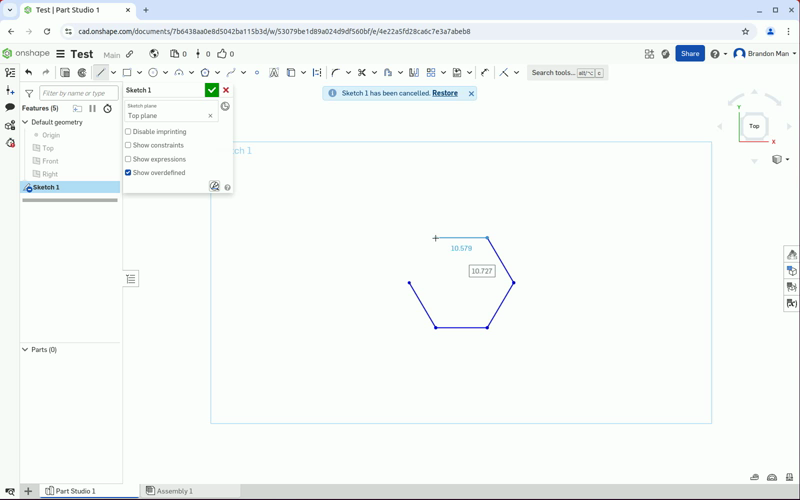
key_up(shift)
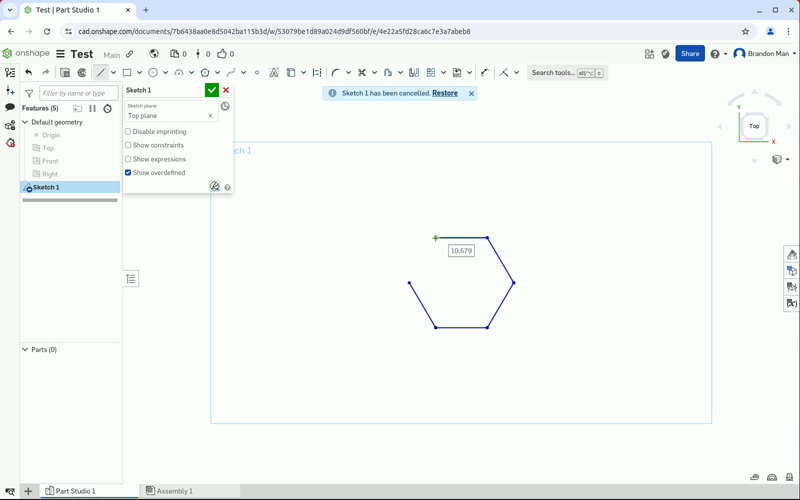
mouse_move(465, 237)
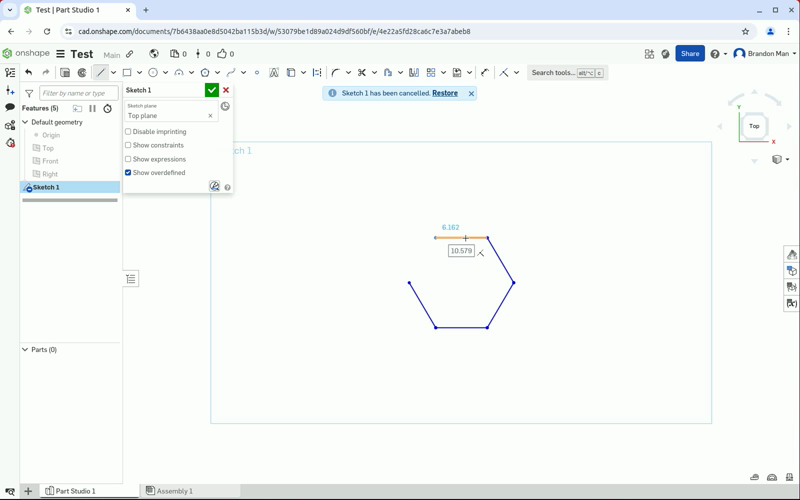
key_down(shift)
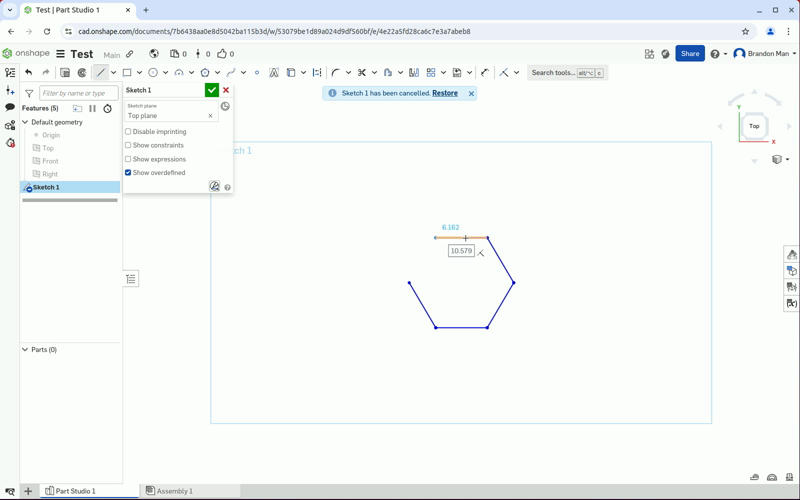
mouse_move(409, 282)
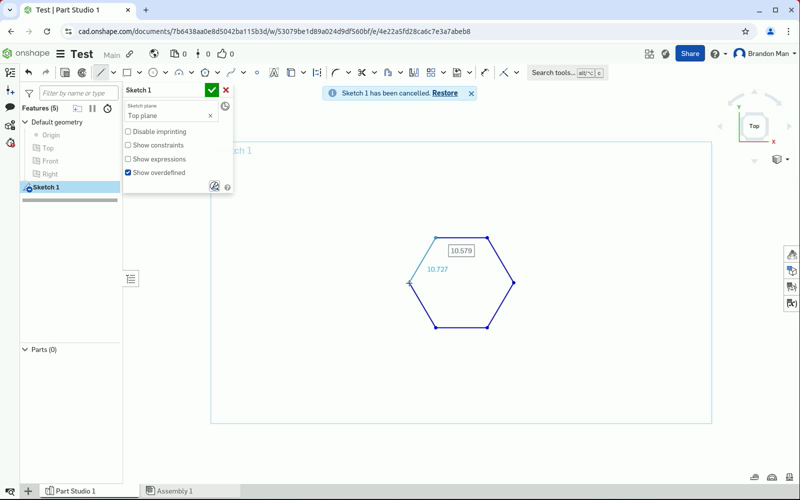
key_up(shift)
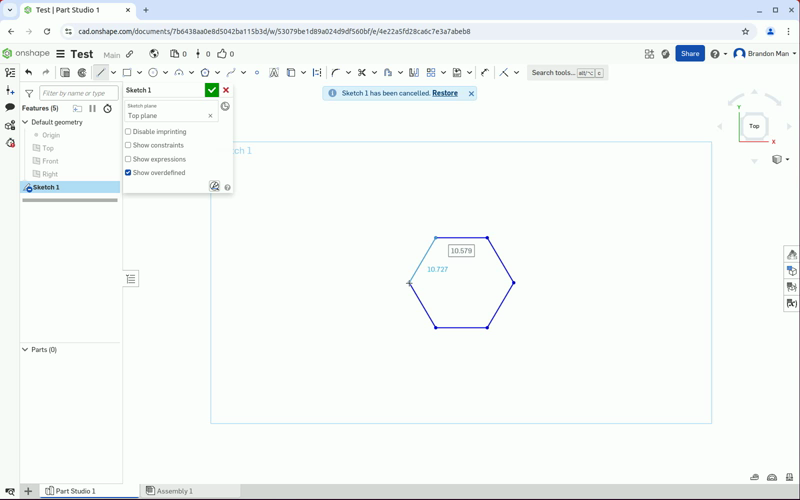
click(409, 282)
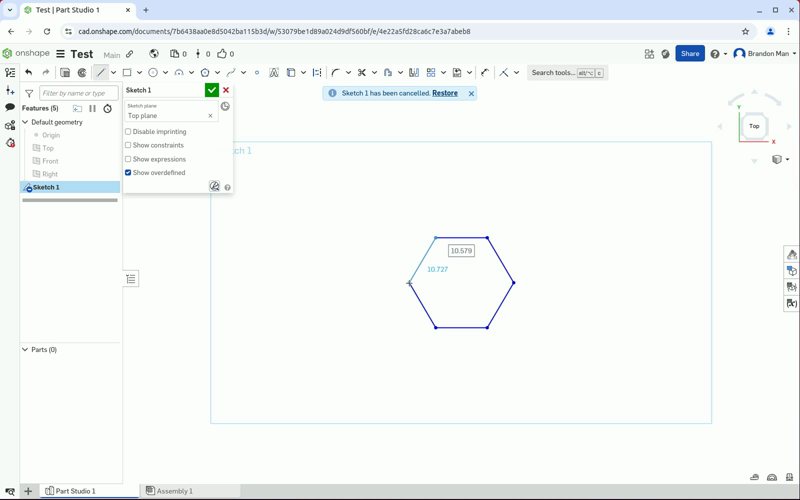
key(esc)
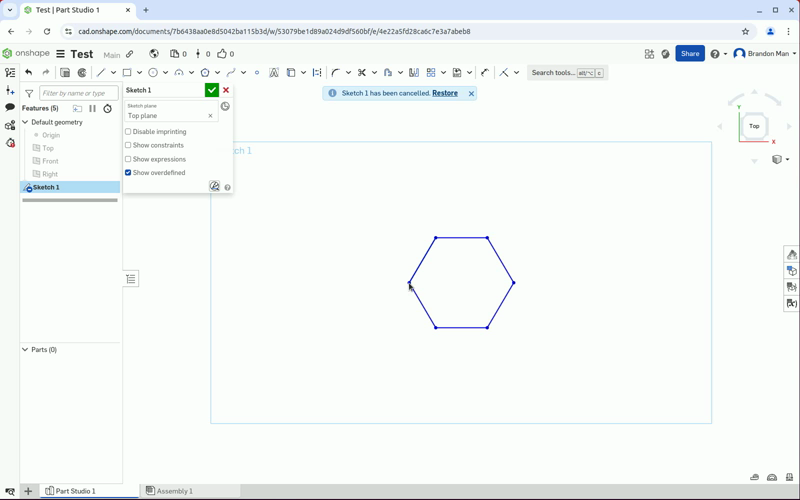
mouse_move(439, 248)
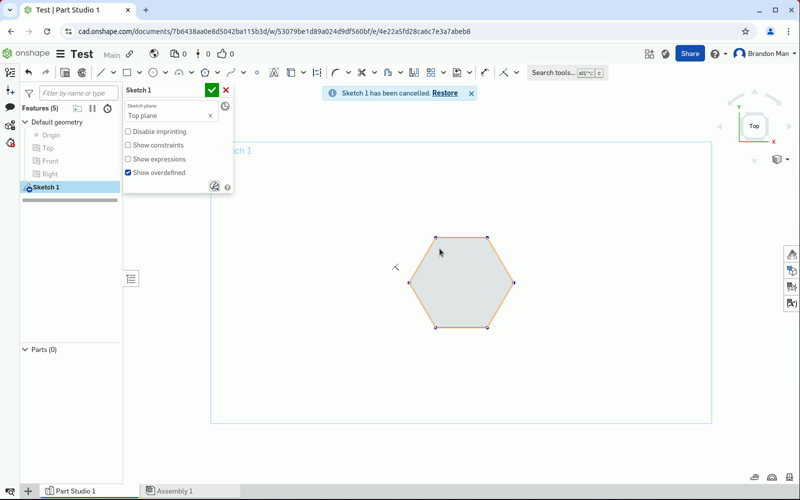
click(439, 248)
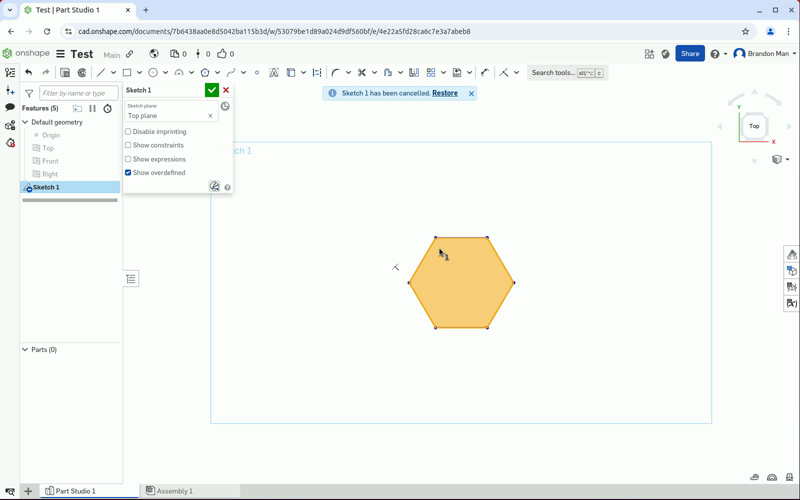
mouse_move(73, 352)
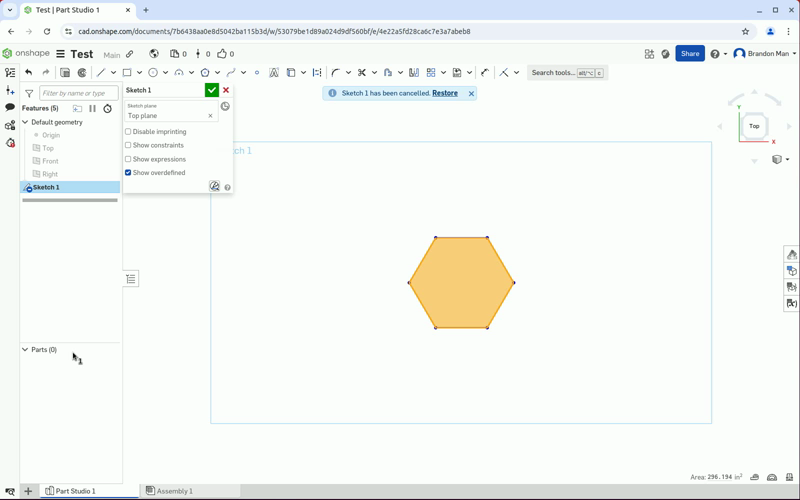
key(shift+y)
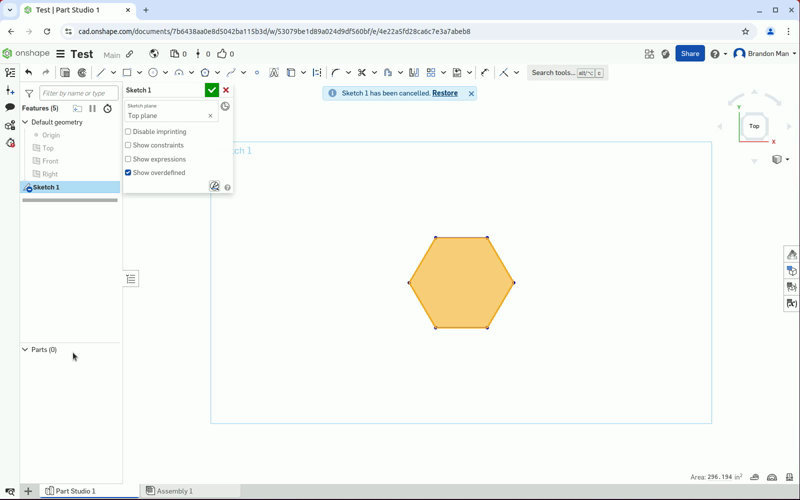
key(shift+e)
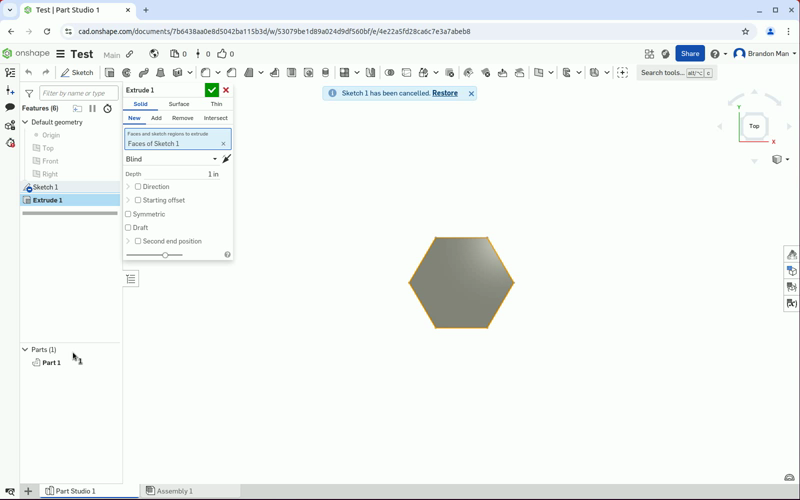
mouse_move(143, 106)
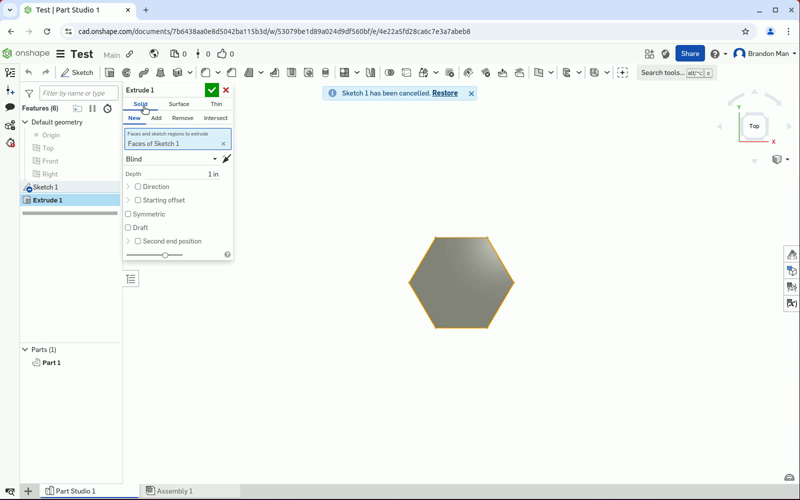
click(143, 106)
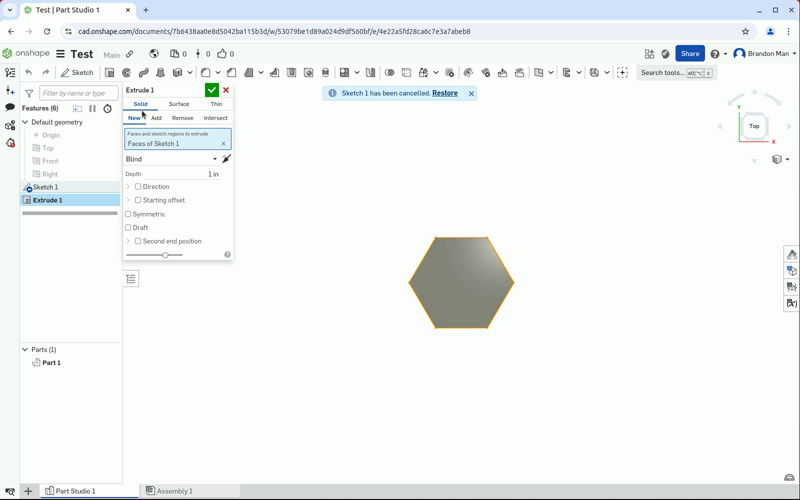
mouse_move(137, 120)
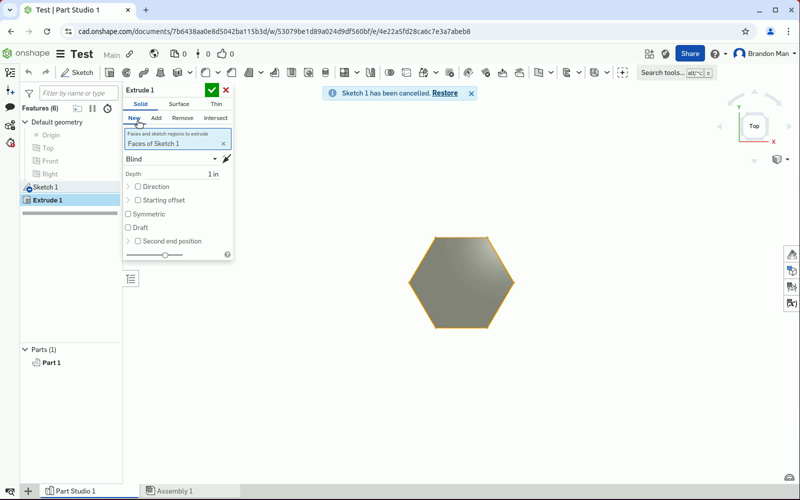
click(137, 120)
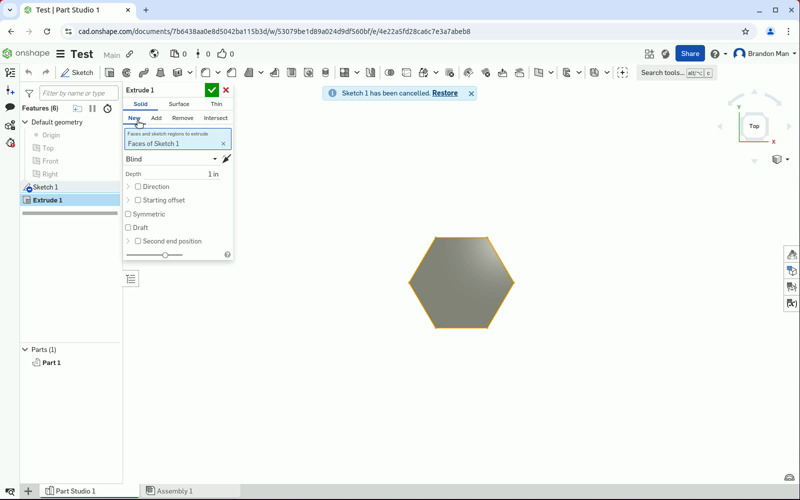
key(tab, 4)
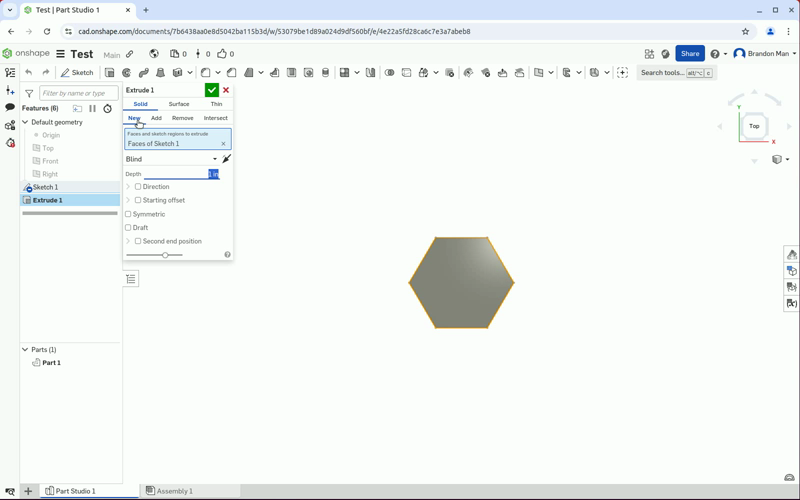
text(6.981)
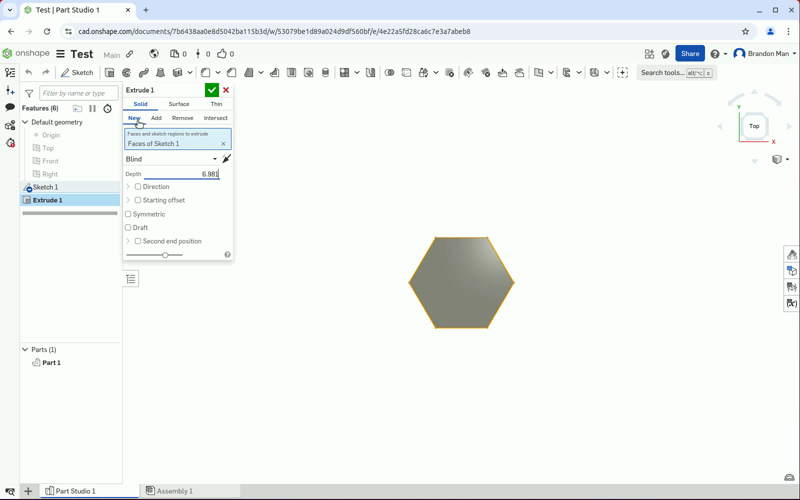
key(enter)
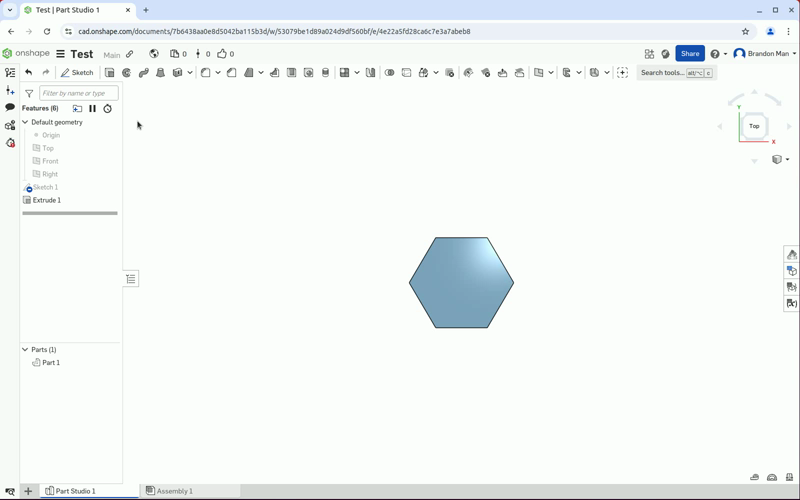
key(shift+h)
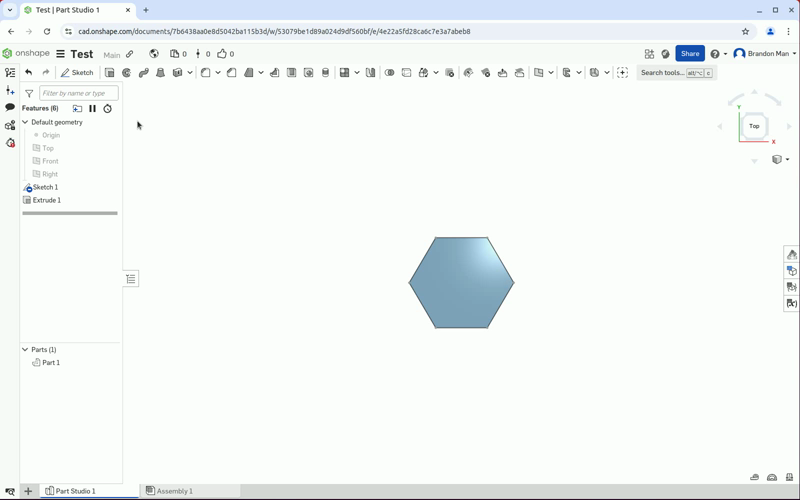
key(shift+h)
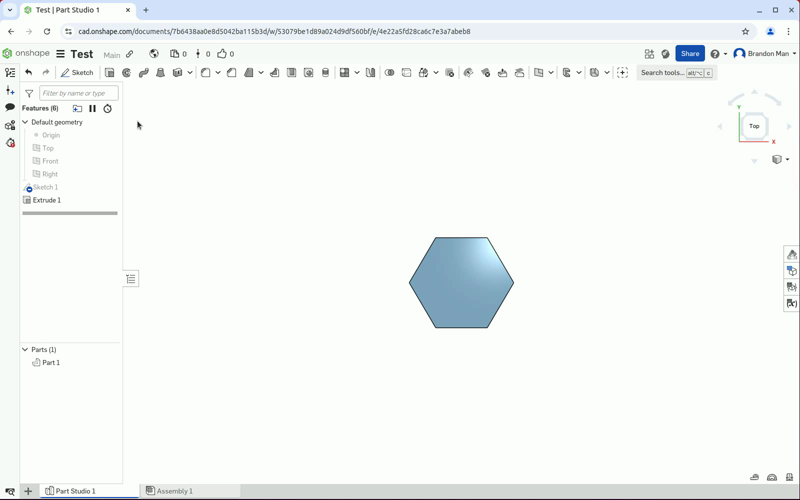
mouse_move(73, 189)
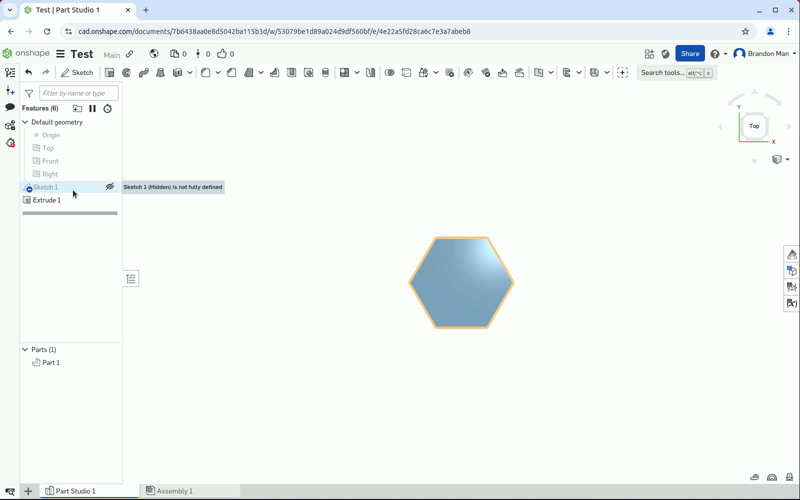
click(73, 189)
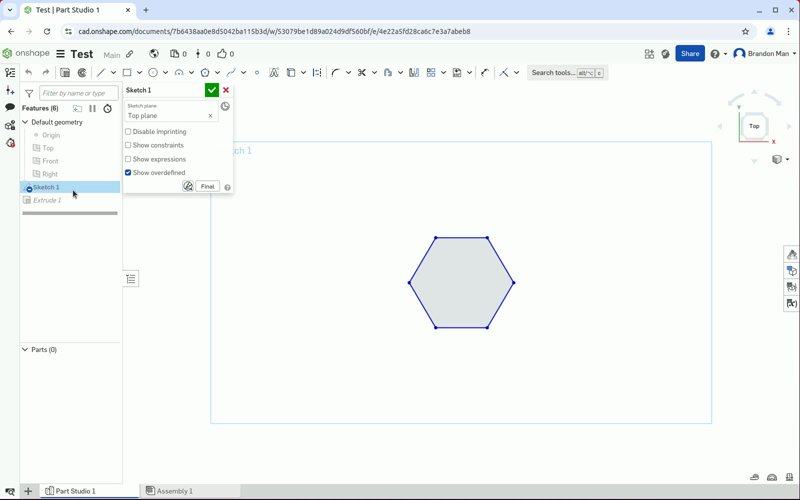
mouse_move(229, 92)
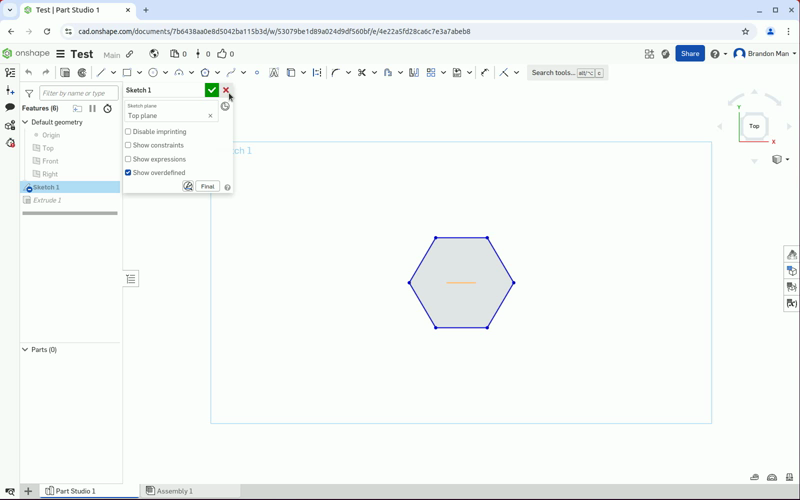
click(229, 92)
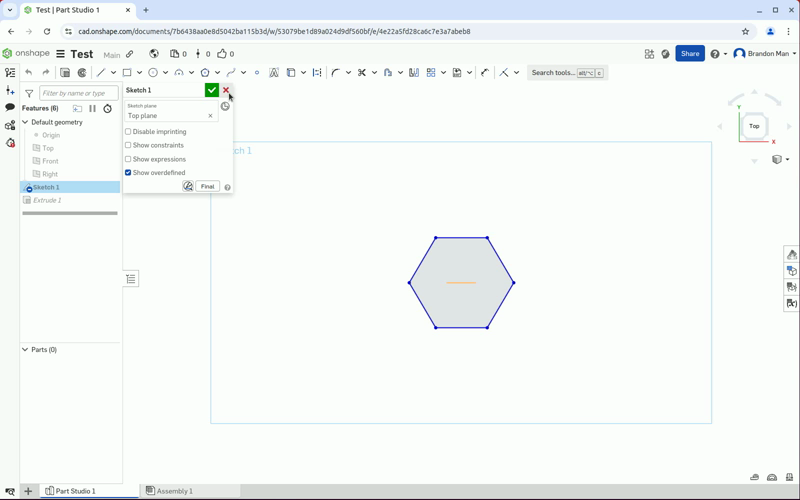
key(shift+s)
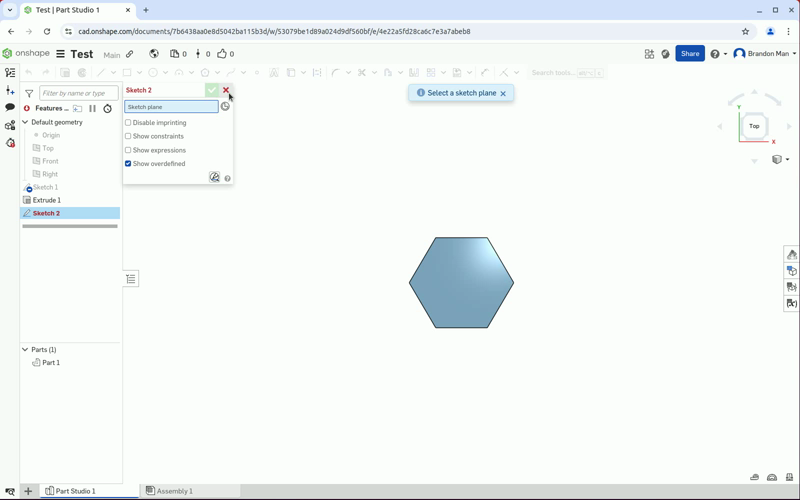
mouse_move(73, 150)
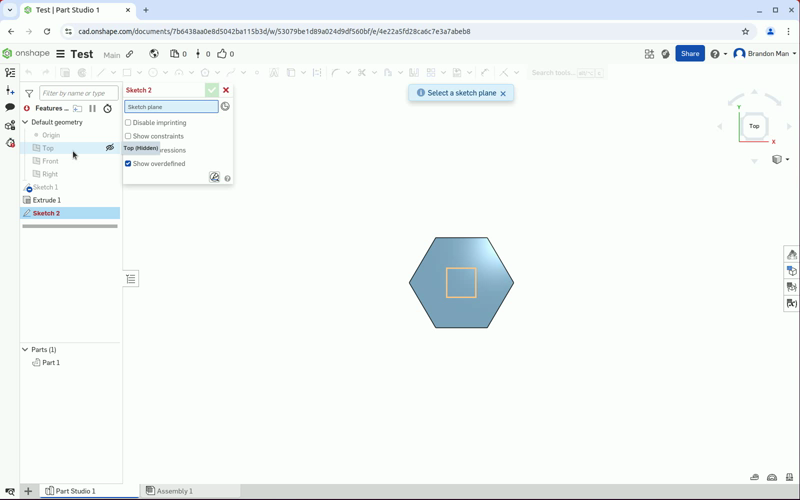
click(73, 150)
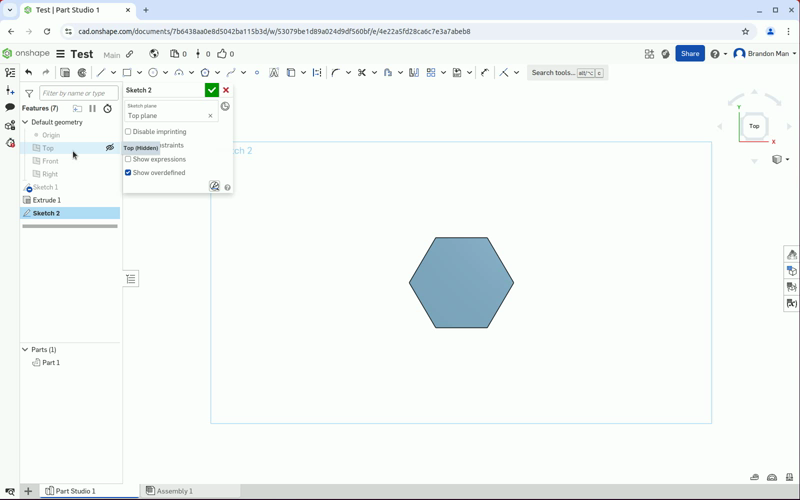
mouse_move(73, 352)
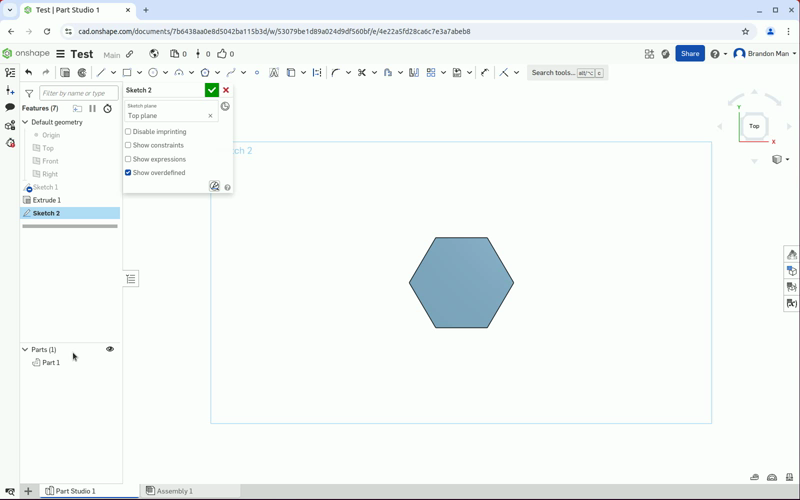
key(y)
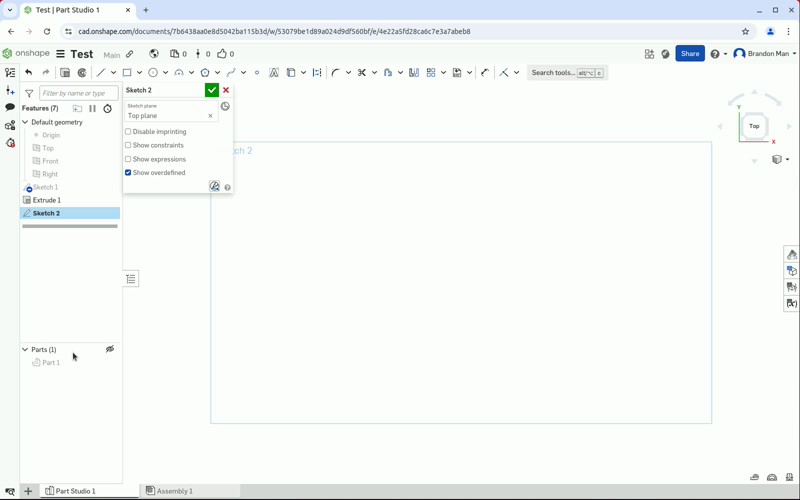
key(c)
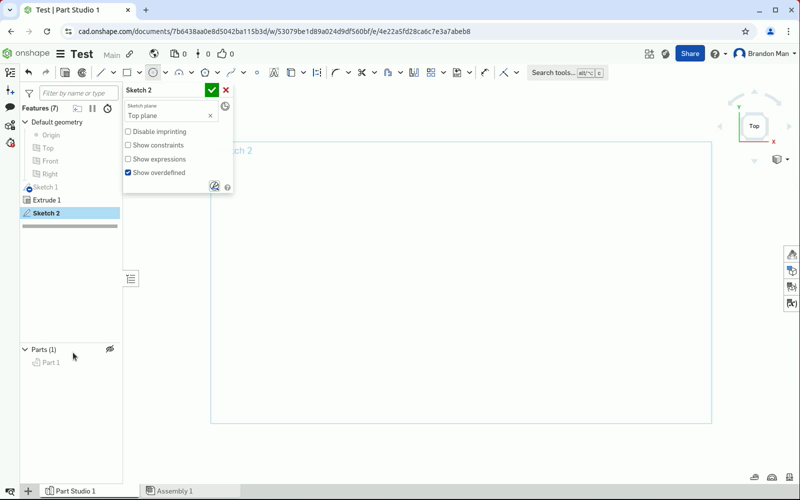
key_down(shift)
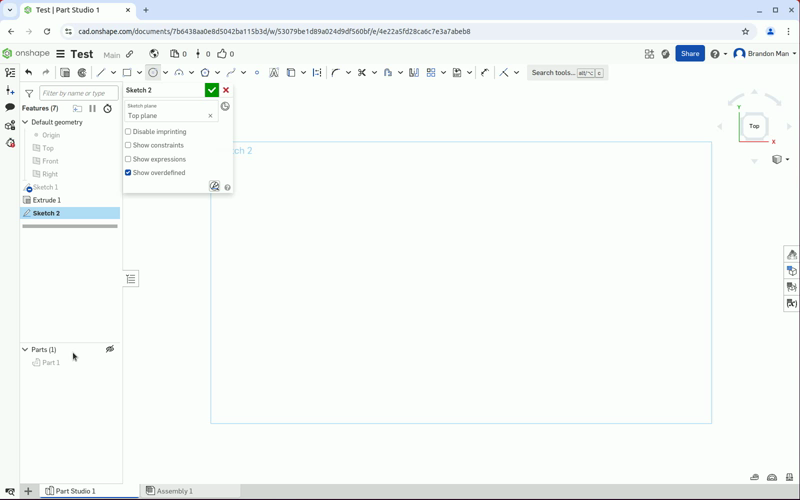
mouse_move(461, 282)
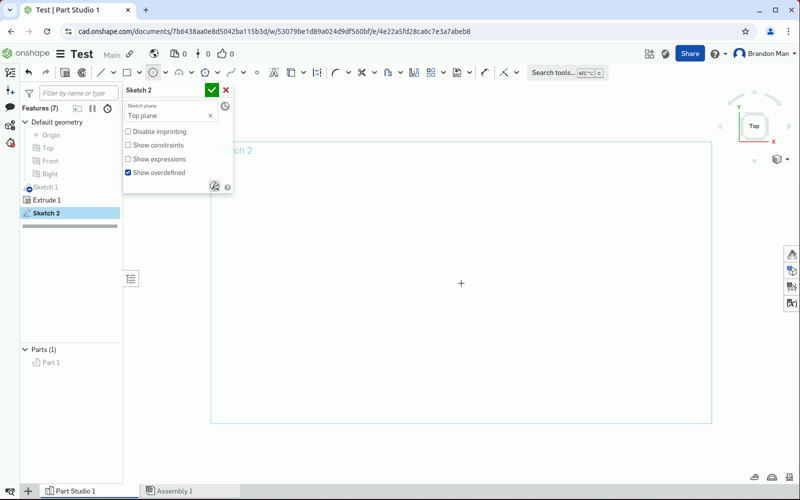
click(461, 282)
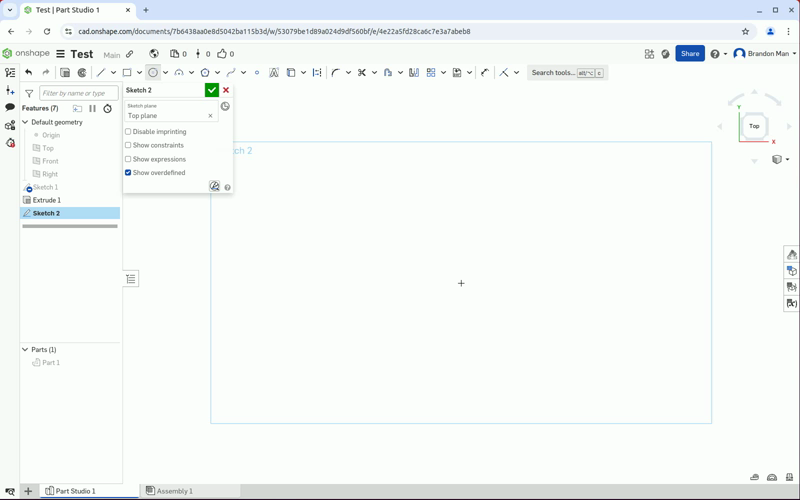
key_up(shift)
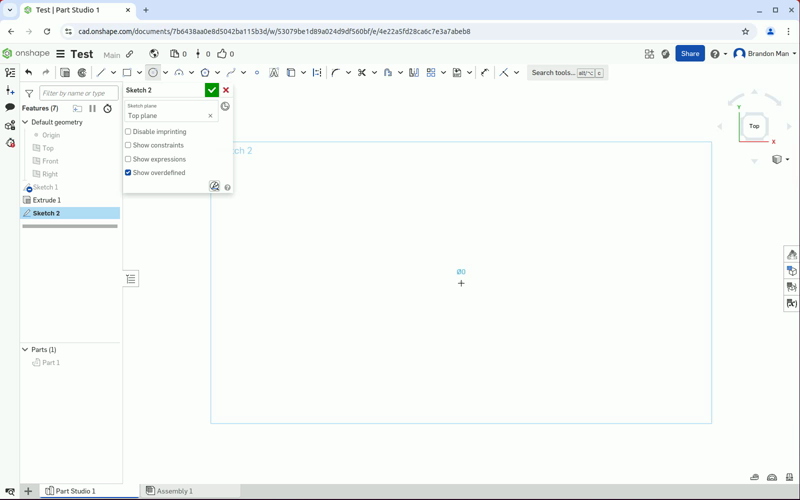
mouse_move(495, 282)
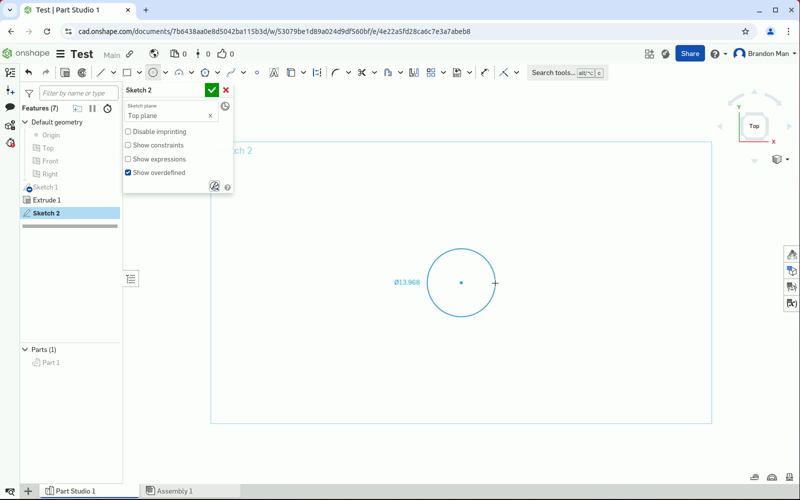
click(495, 282)
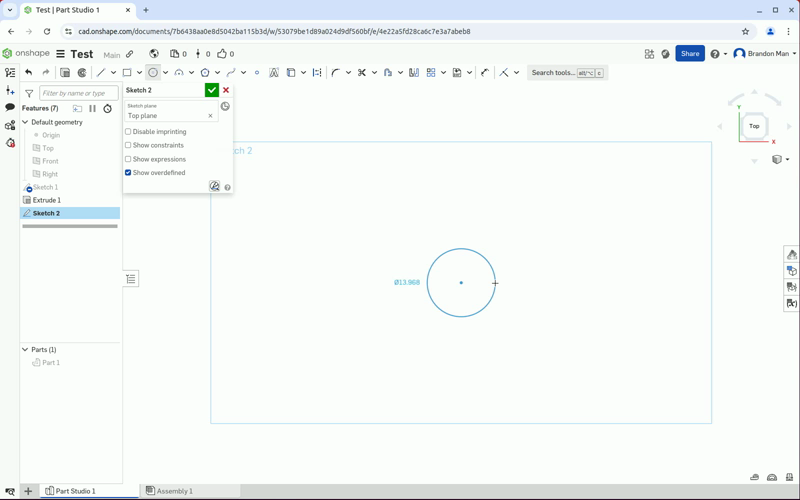
key(esc)
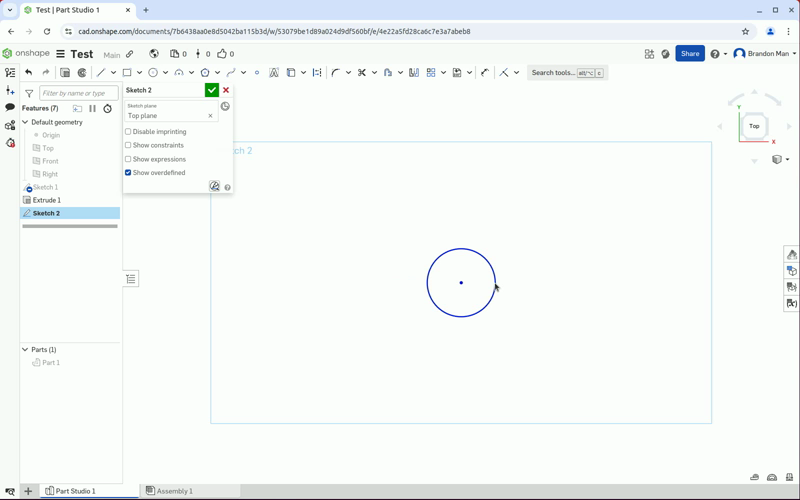
mouse_move(482, 294)
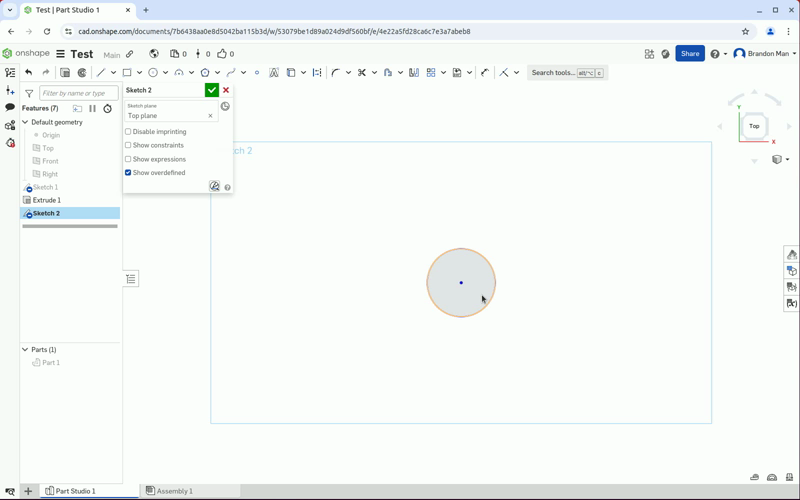
click(482, 294)
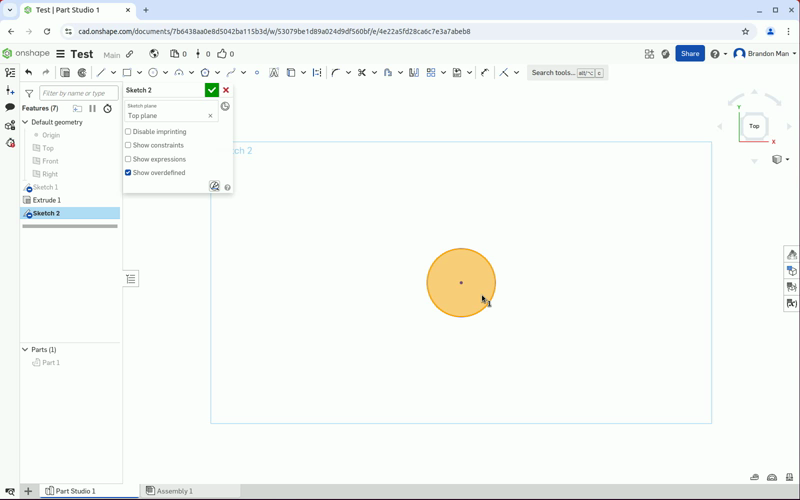
mouse_move(73, 352)
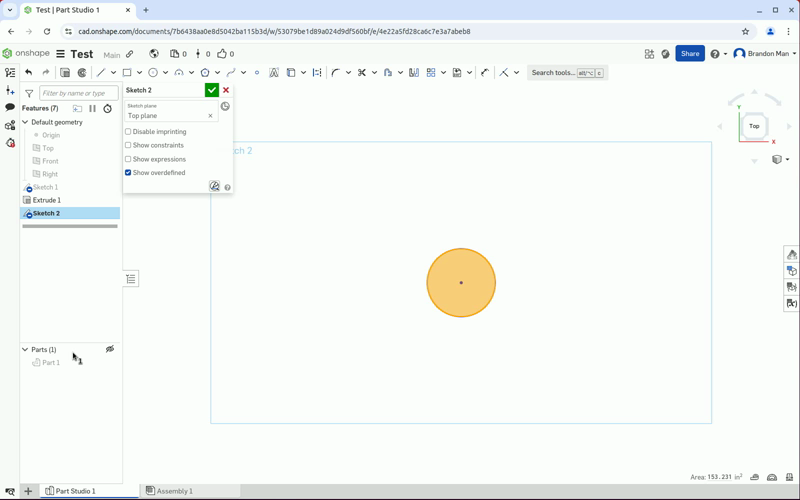
key(shift+y)
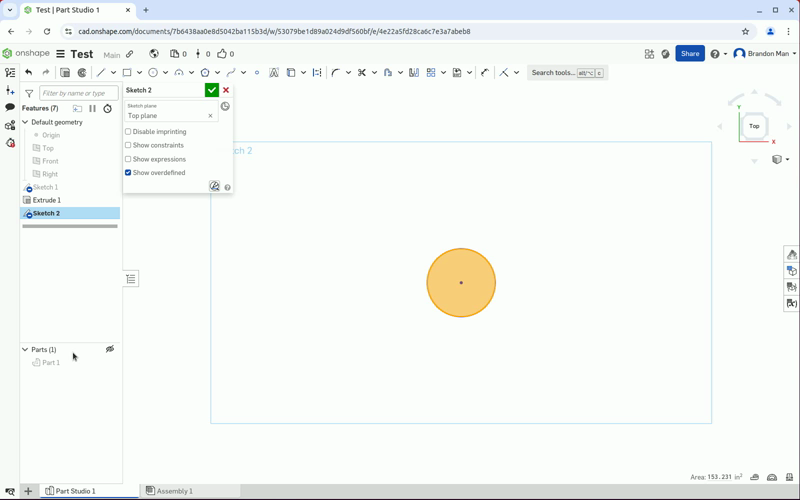
key(shift+e)
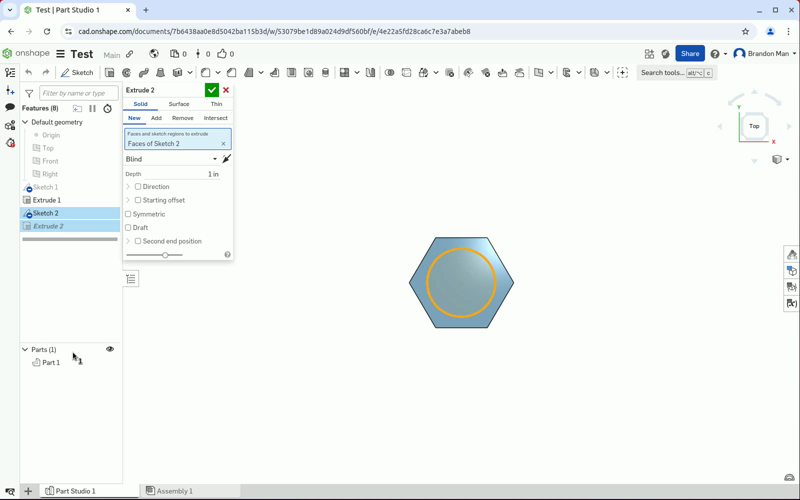
mouse_move(143, 106)
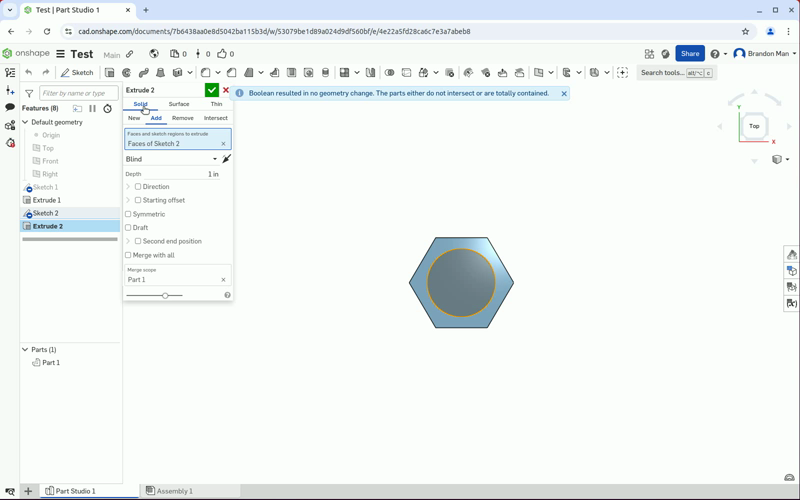
click(143, 106)
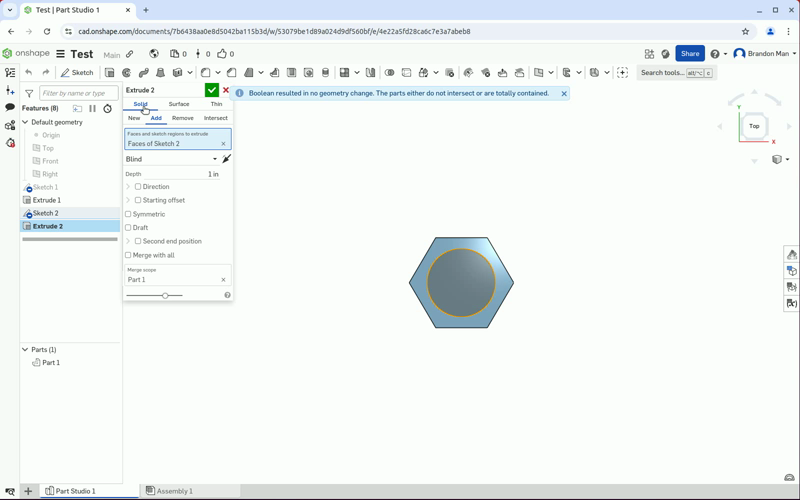
mouse_move(137, 120)
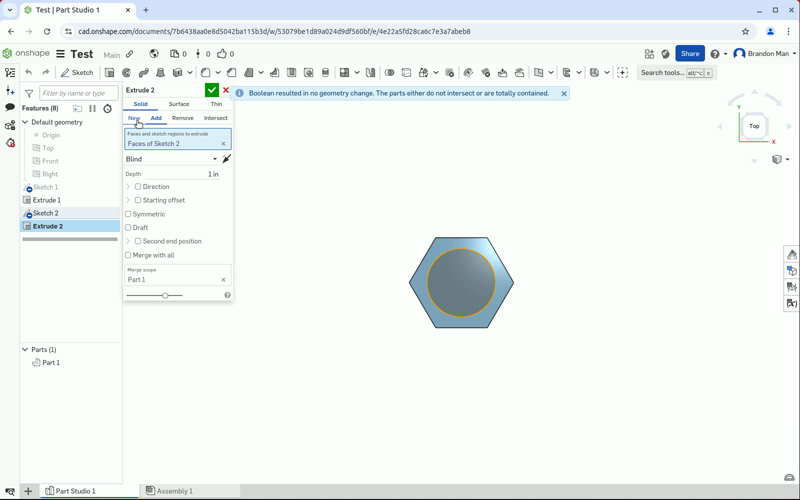
click(137, 120)
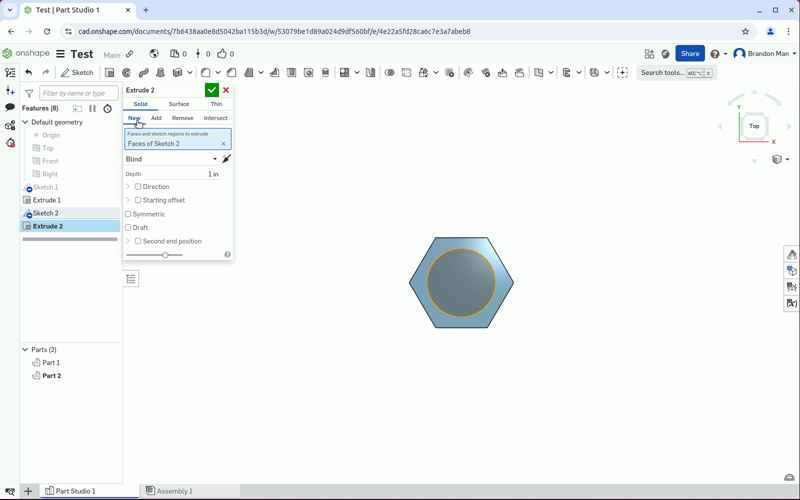
key(tab, 4)
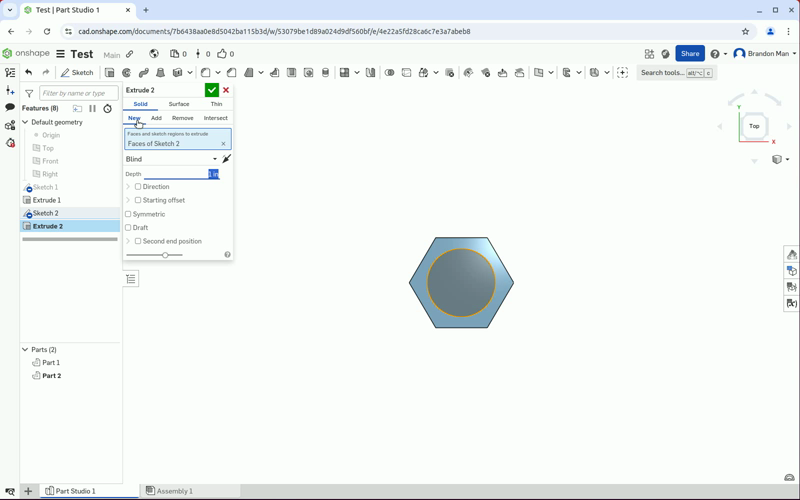
text(-23.108)
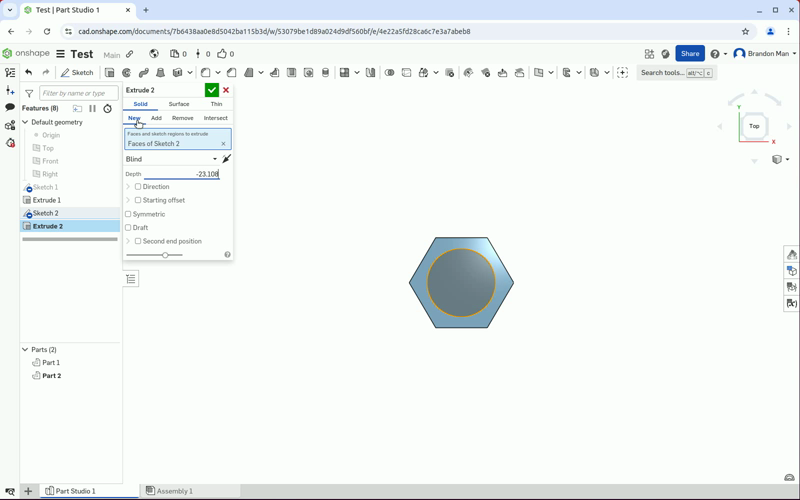
key(enter)
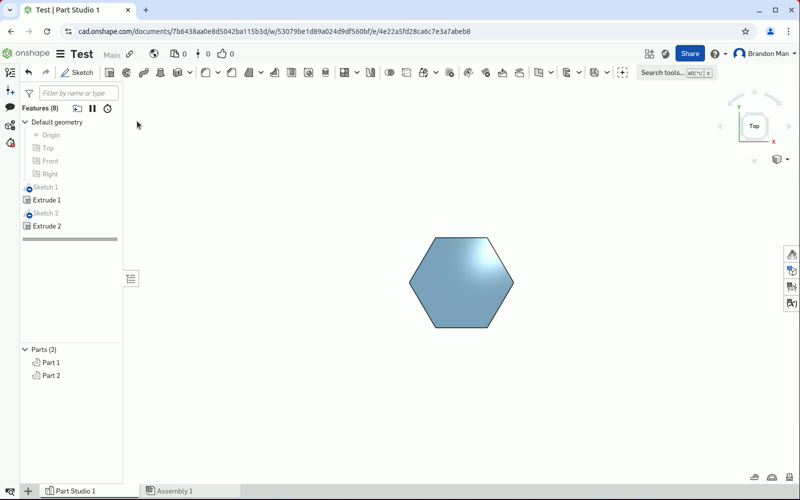
key(shift+h)
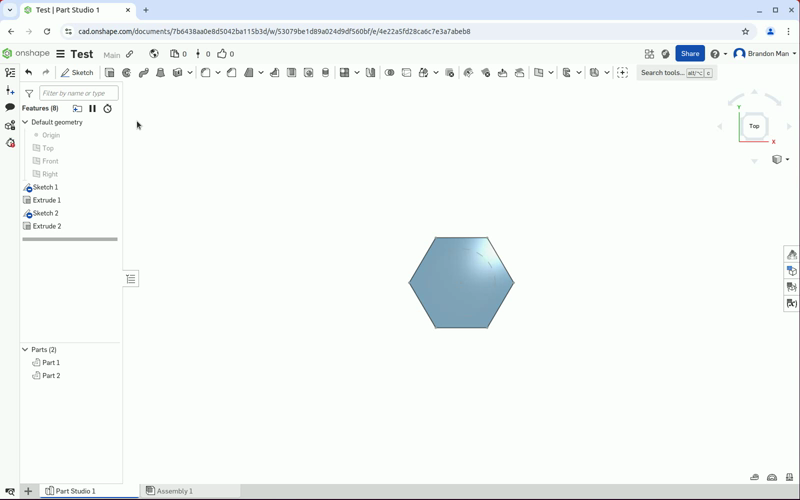
key(shift+h)
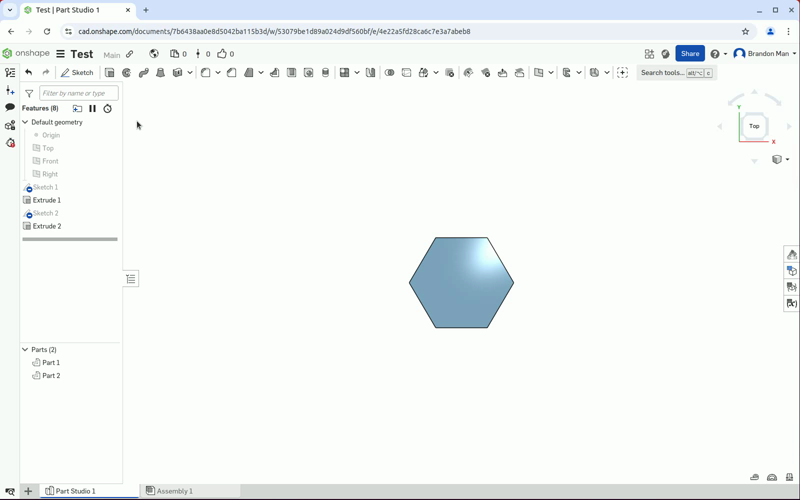
mouse_move(73, 189)
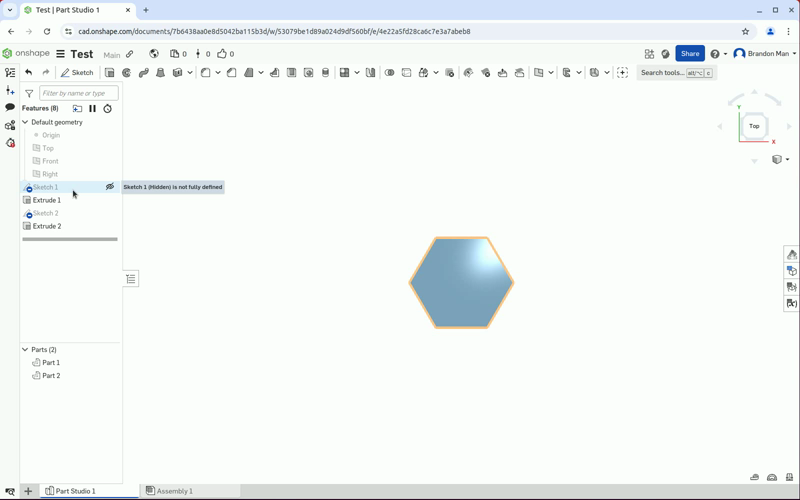
click(73, 189)
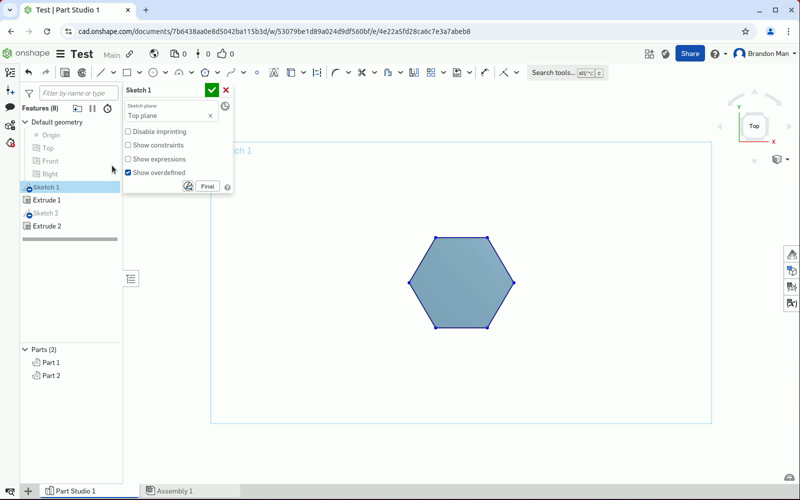
mouse_move(229, 92)
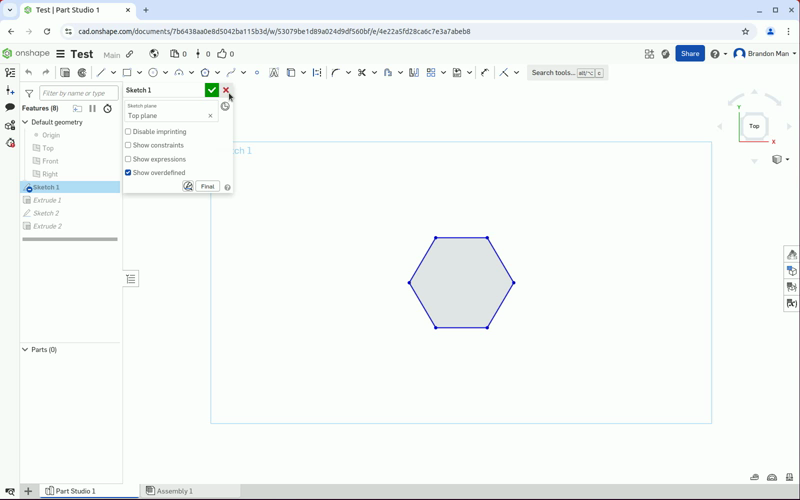
click(229, 92)
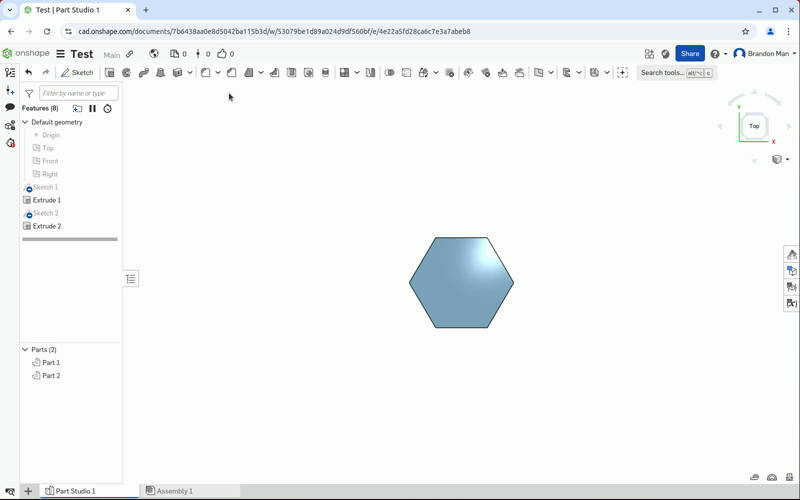
mouse_move(541, 75)
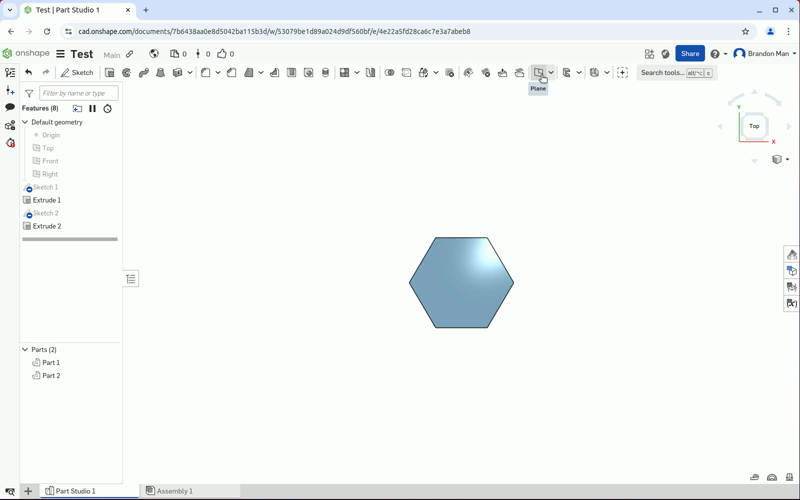
click(541, 75)
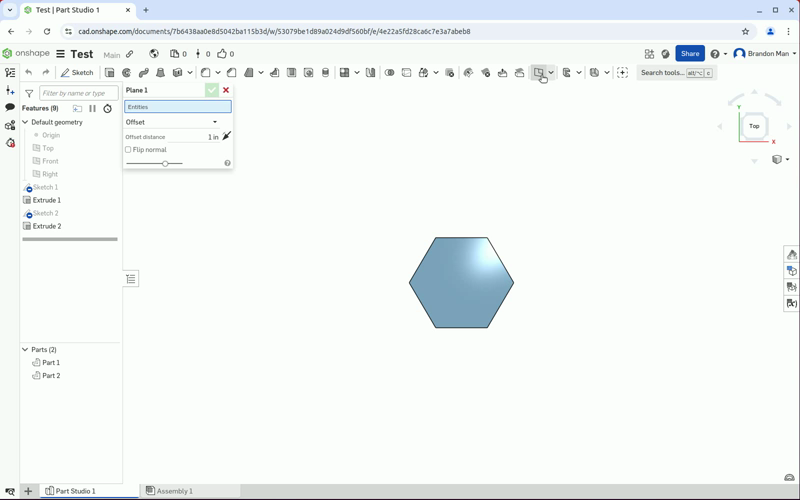
mouse_move(73, 150)
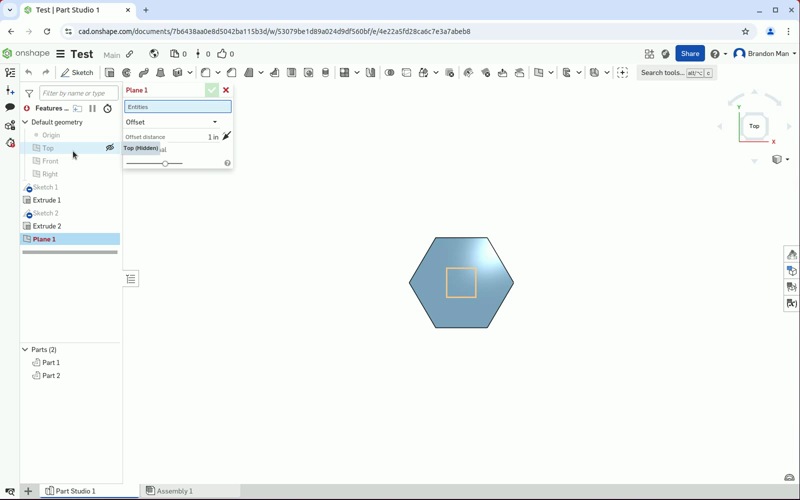
click(73, 150)
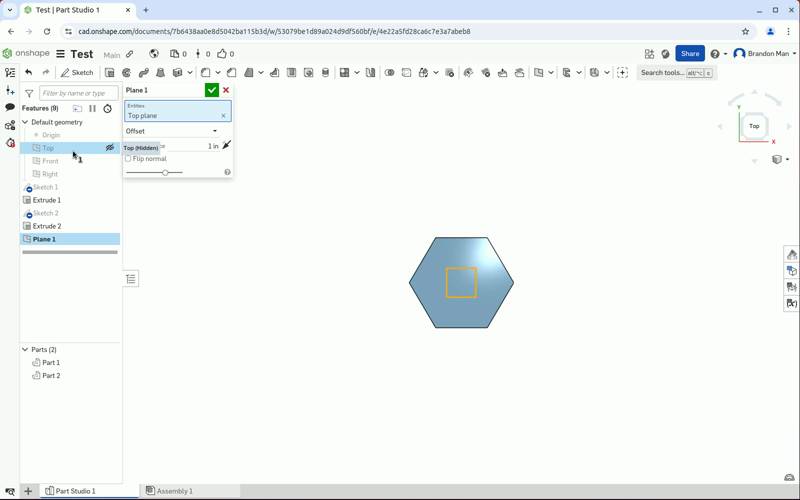
key(tab, 2)
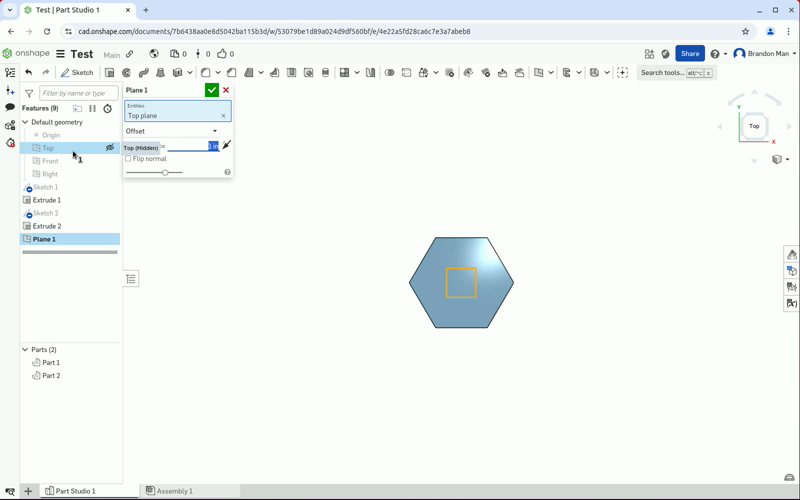
text(6.994)
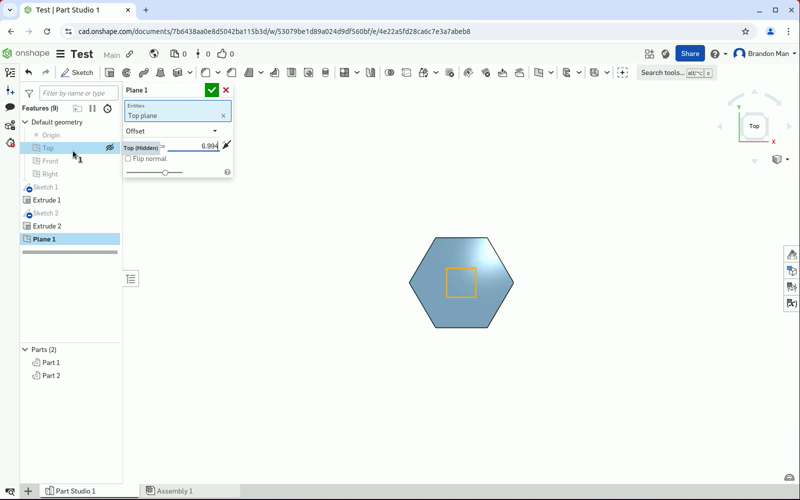
key(enter, 2)
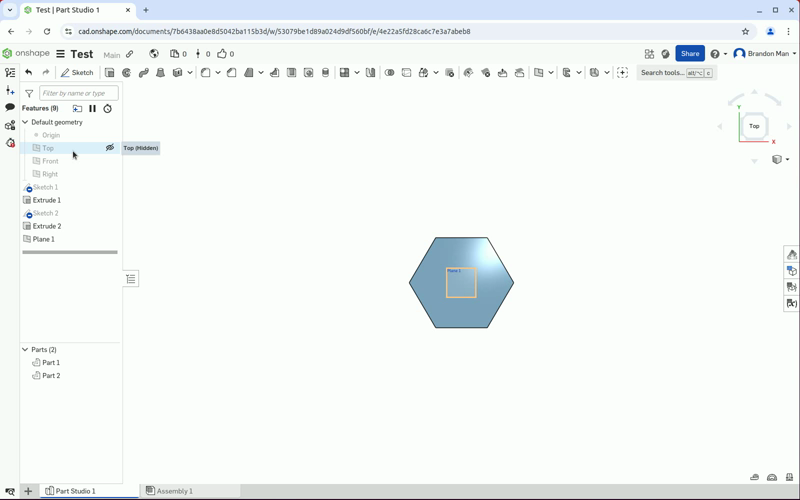
key(shift+s)
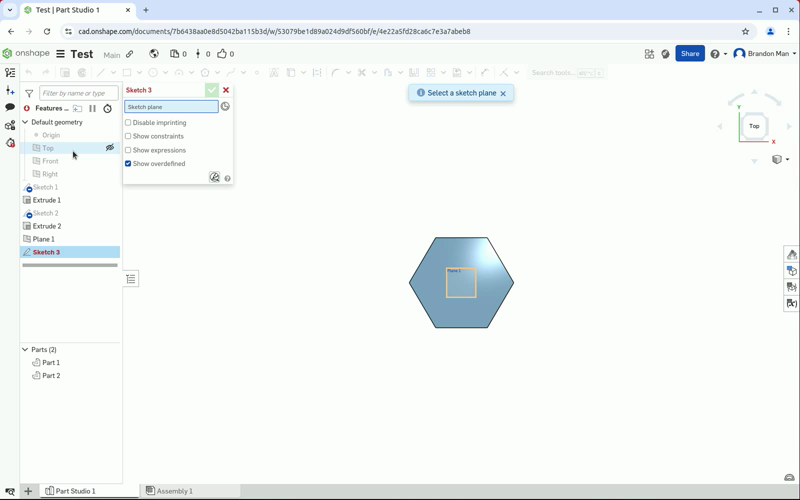
mouse_move(73, 241)
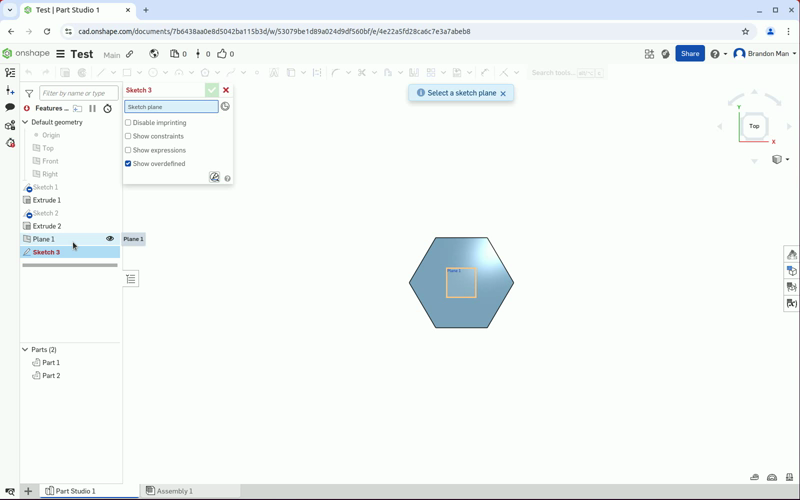
click(73, 241)
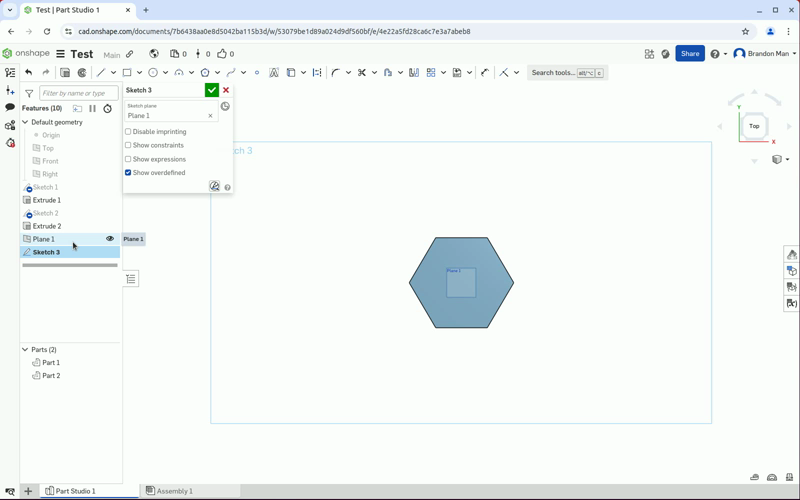
mouse_move(73, 352)
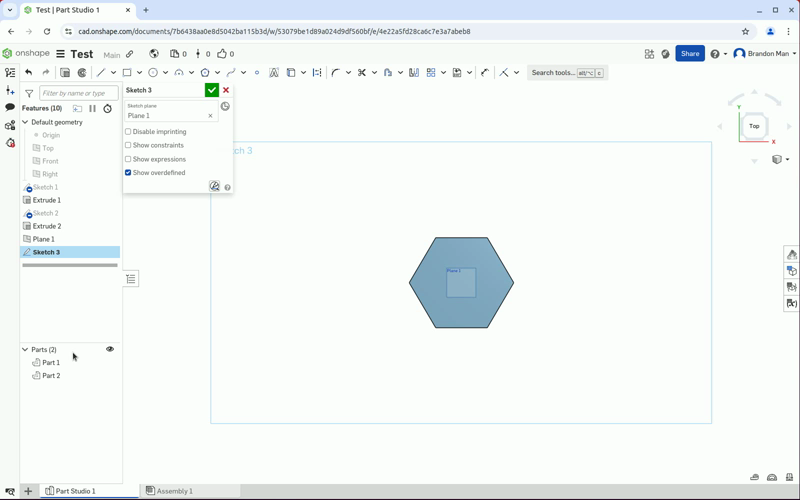
key(y)
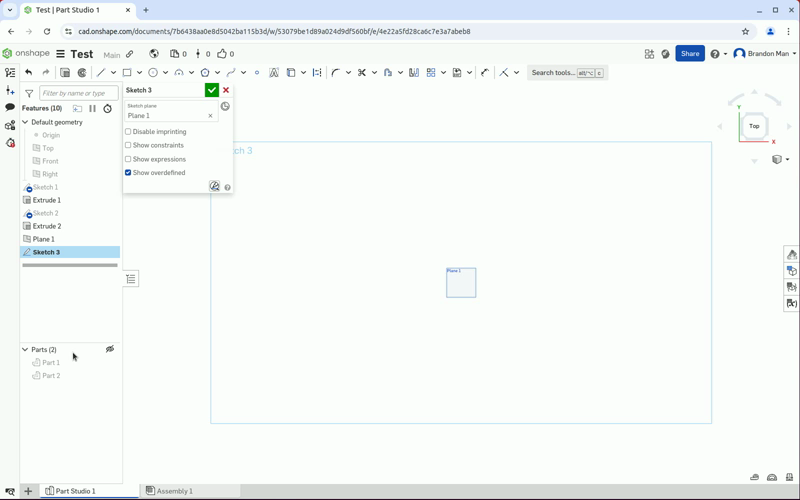
key(c)
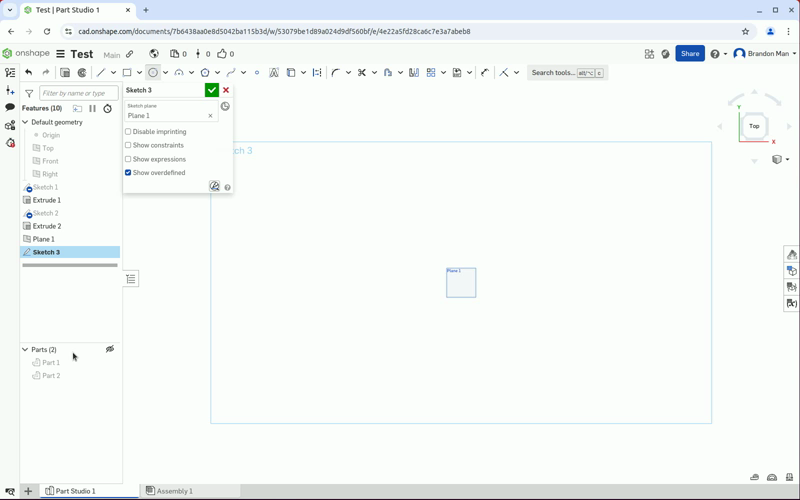
key_down(shift)
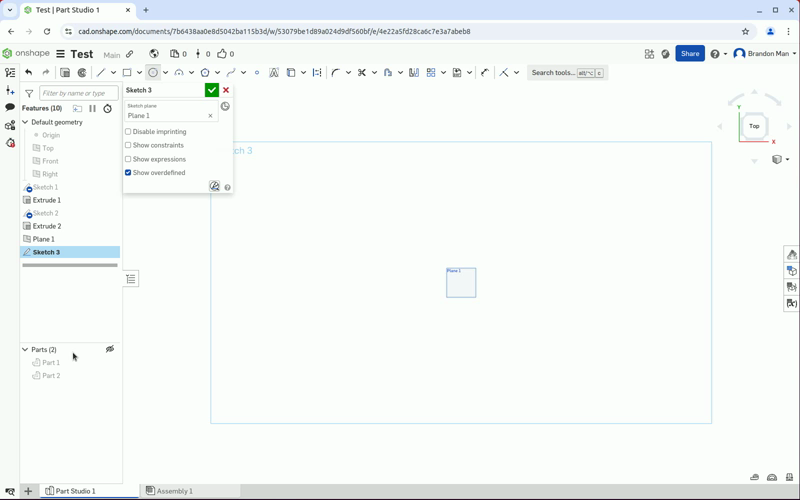
mouse_move(460, 282)
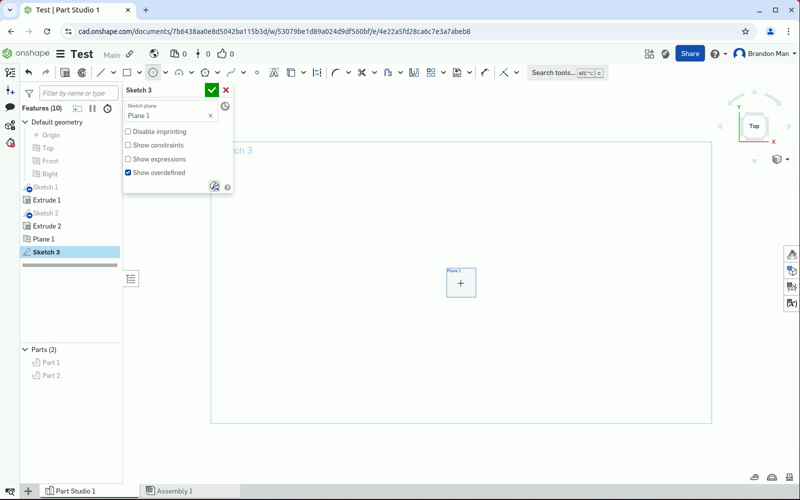
click(460, 282)
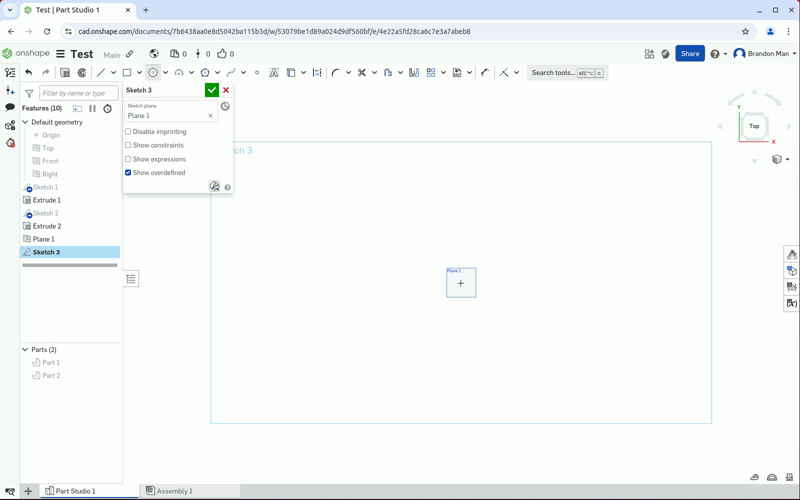
key_up(shift)
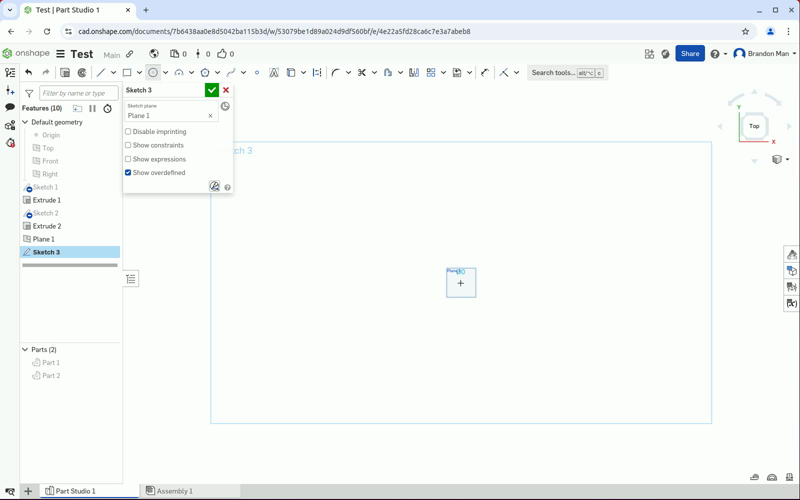
mouse_move(500, 282)
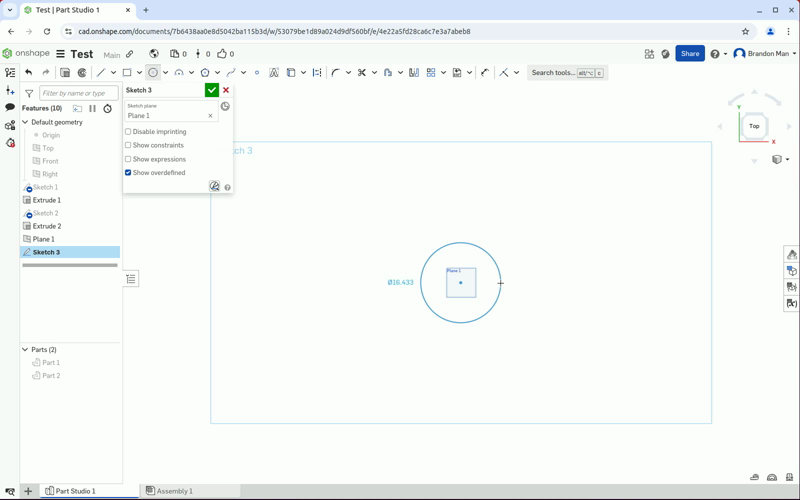
click(500, 282)
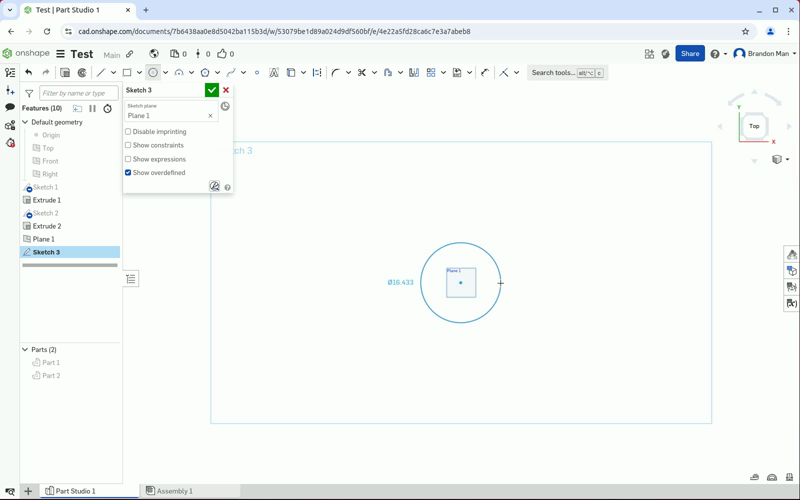
key(esc)
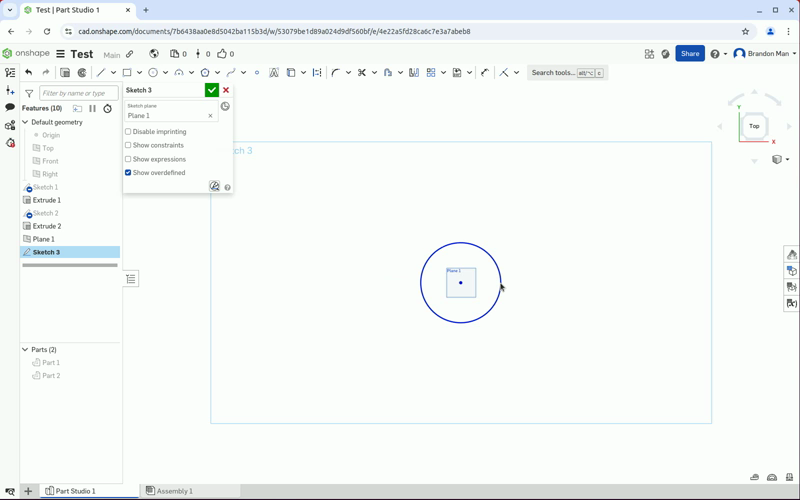
mouse_move(478, 275)
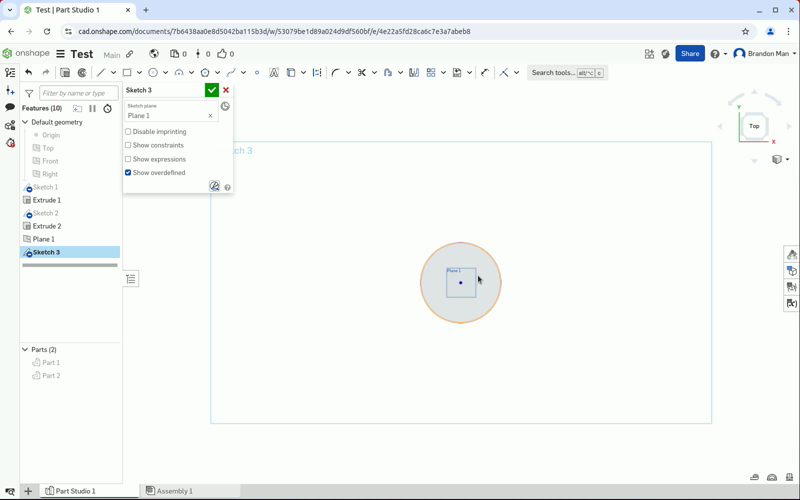
click(478, 275)
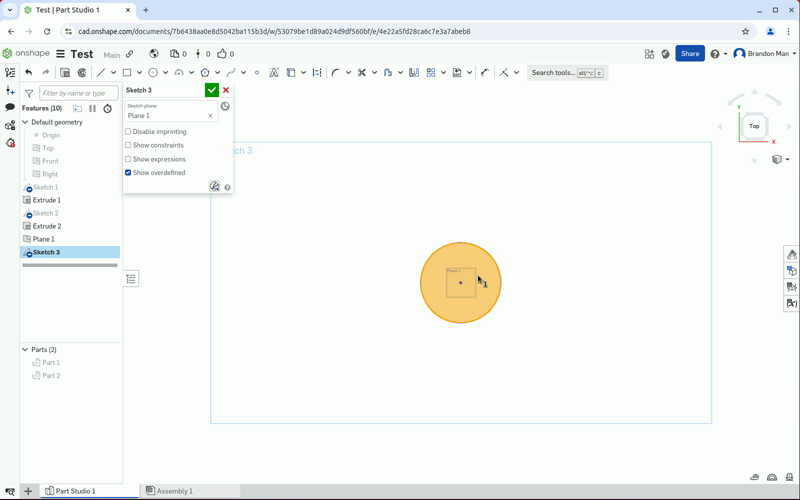
mouse_move(73, 352)
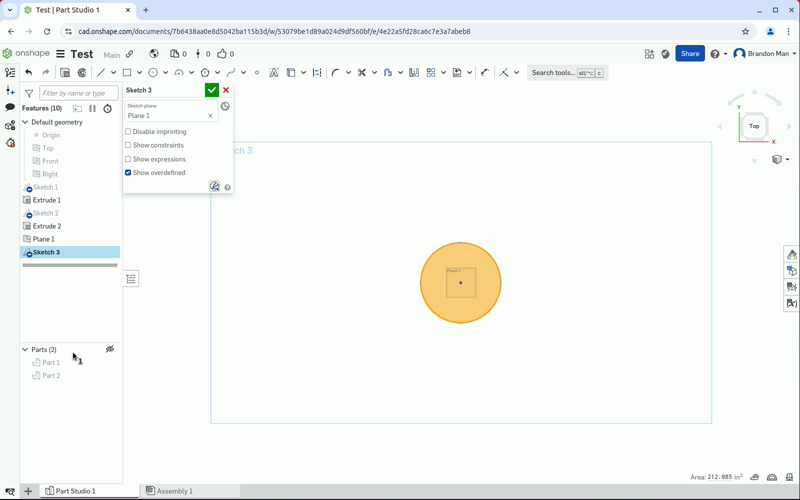
key(shift+y)
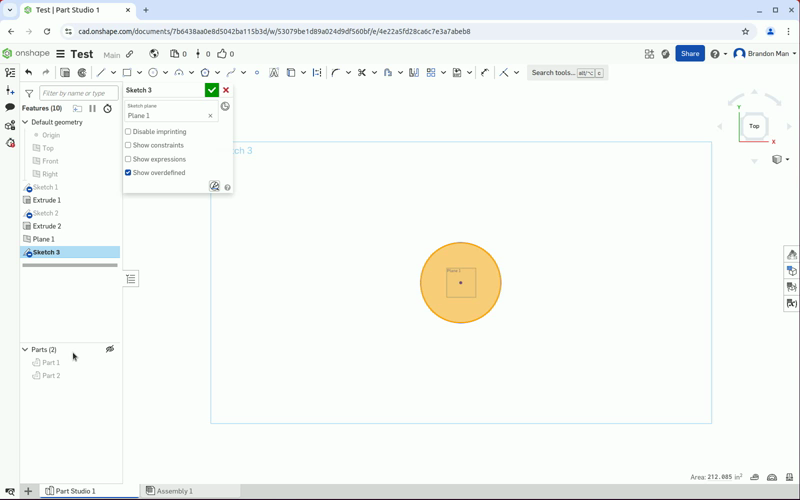
key(shift+e)
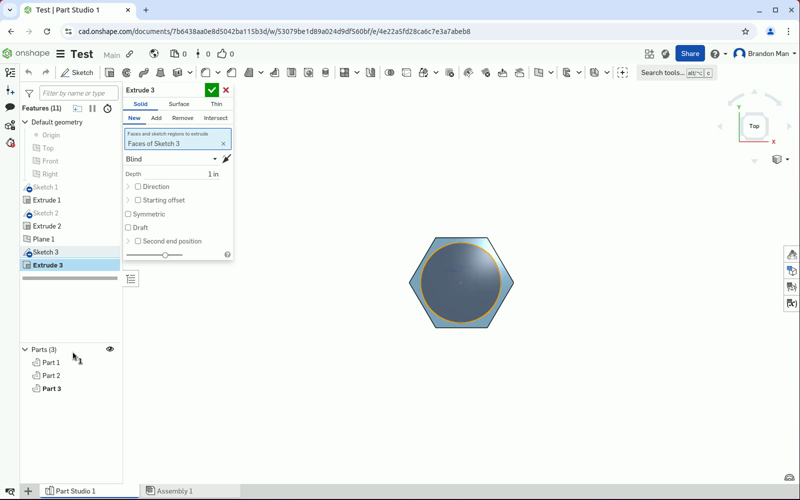
mouse_move(143, 106)
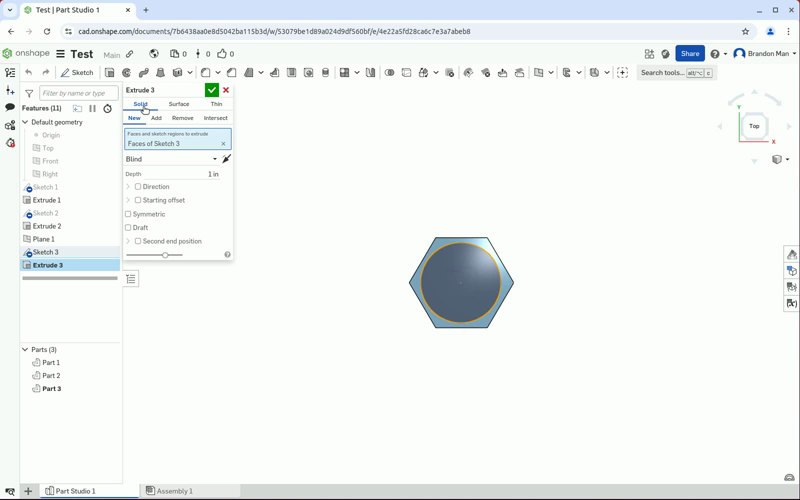
click(143, 106)
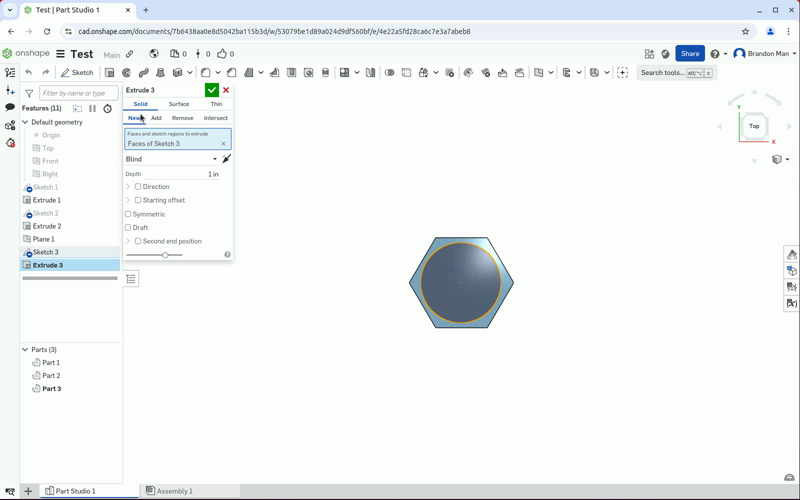
mouse_move(137, 120)
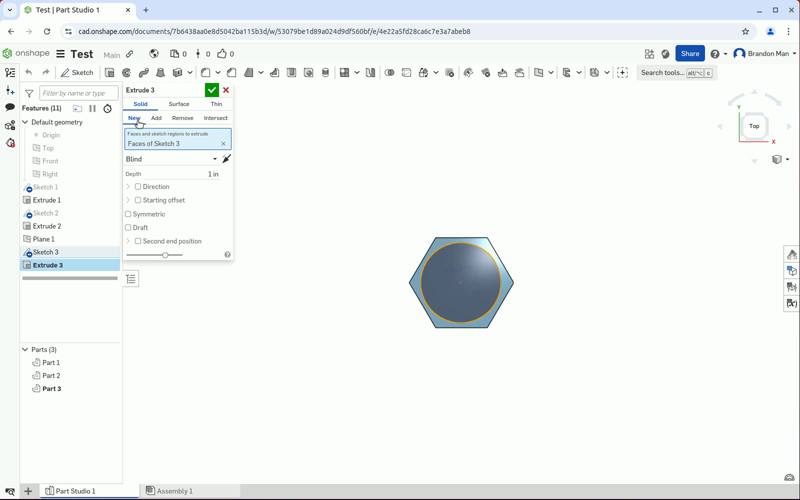
click(137, 120)
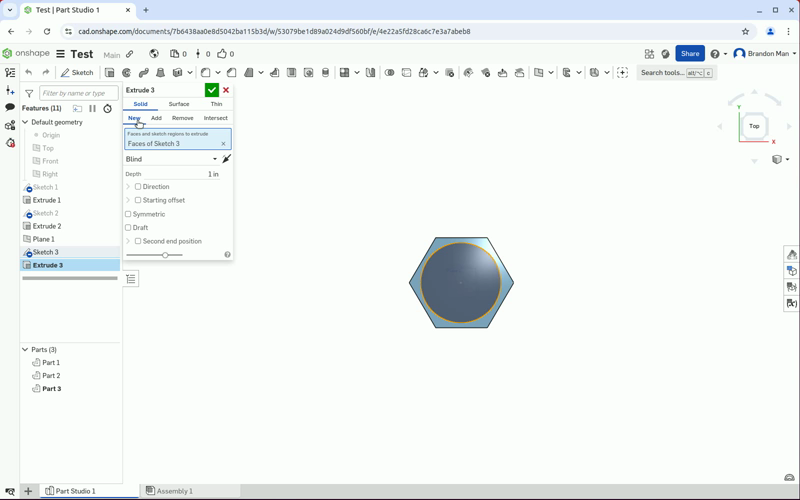
key(tab, 4)
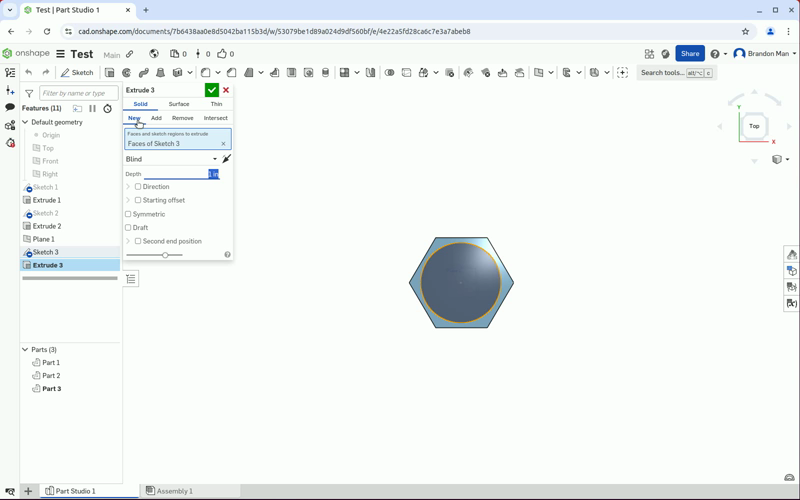
text(2.407)
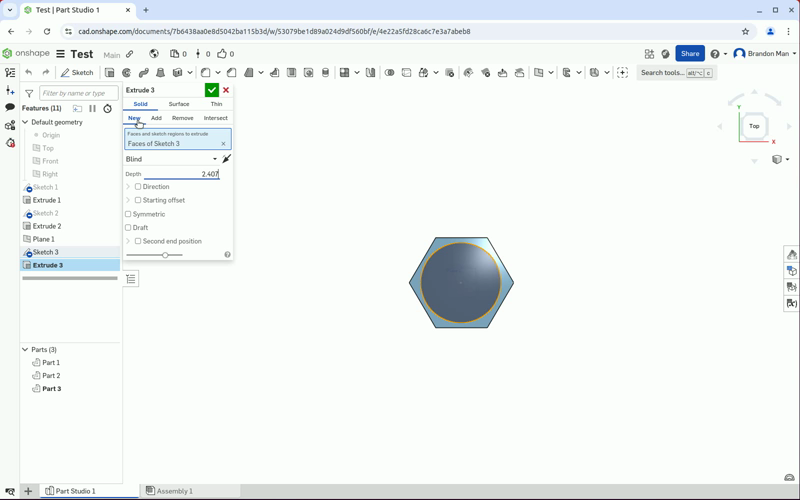
key(enter)
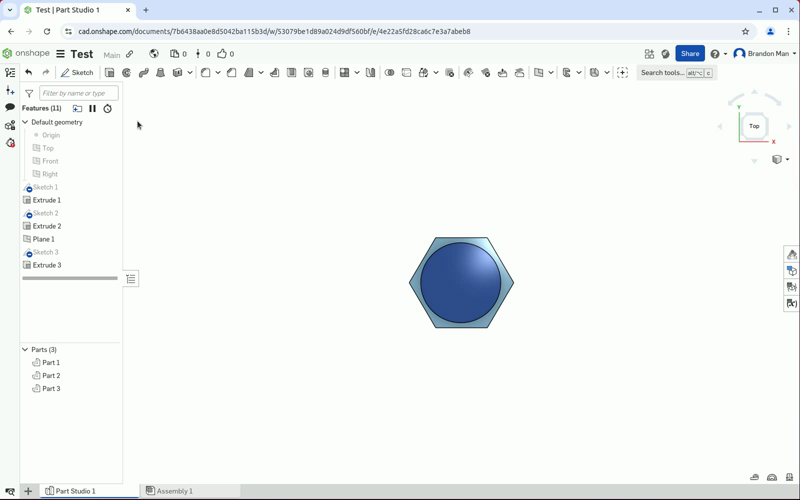
key(shift+h)
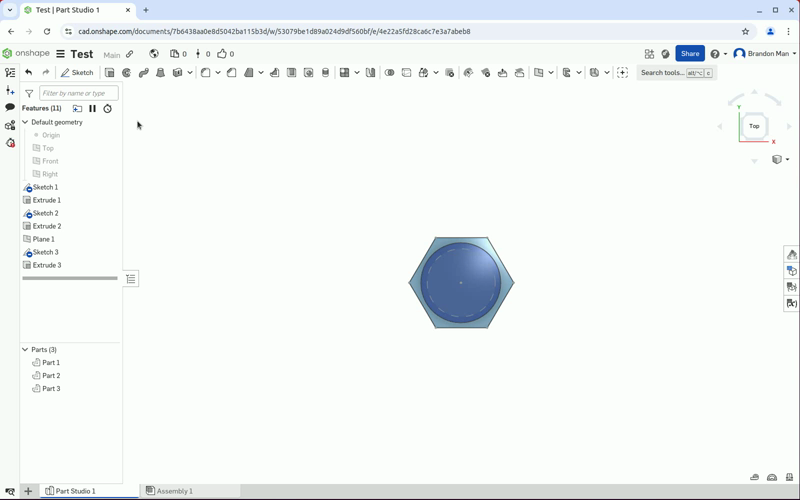
key(shift+h)
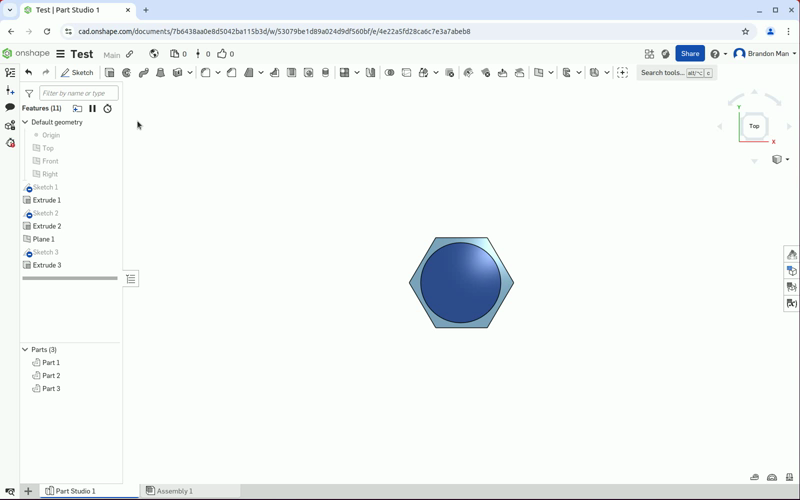
mouse_move(73, 189)
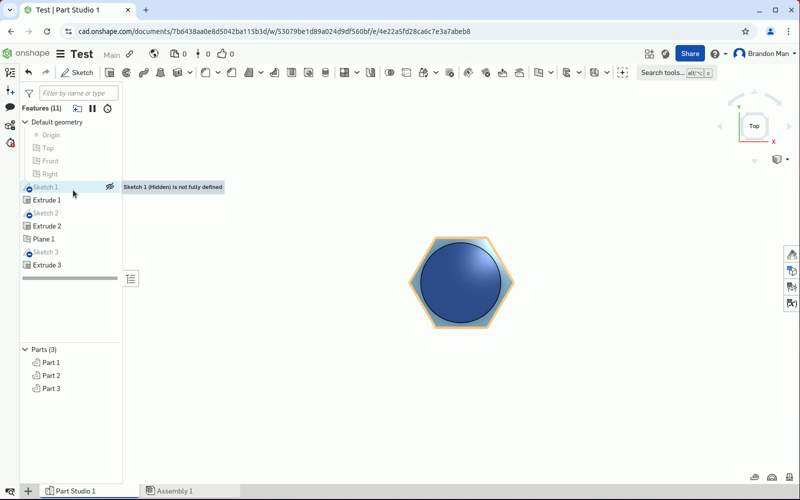
click(73, 189)
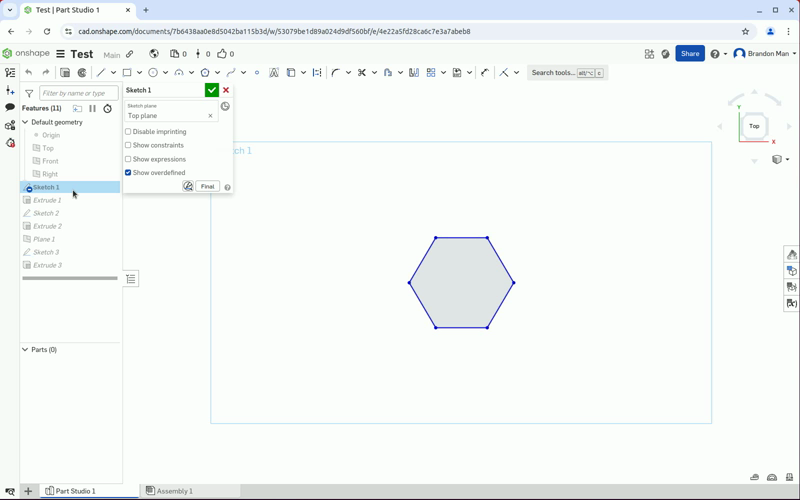
mouse_move(229, 92)
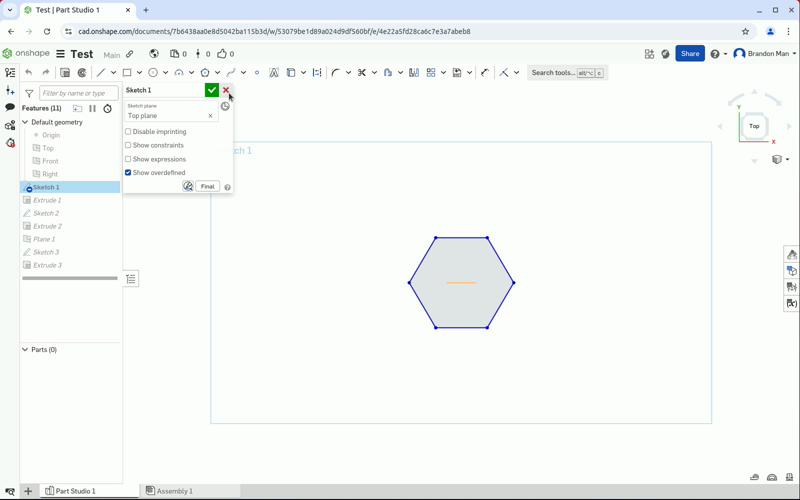
click(229, 92)
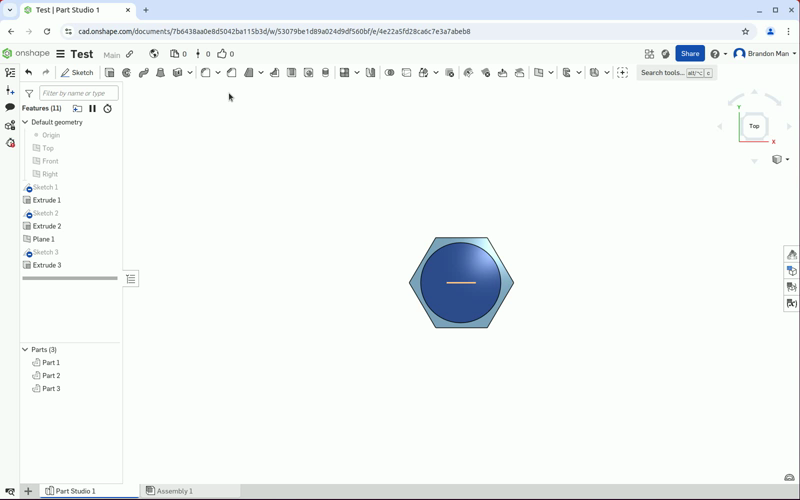
mouse_move(541, 75)
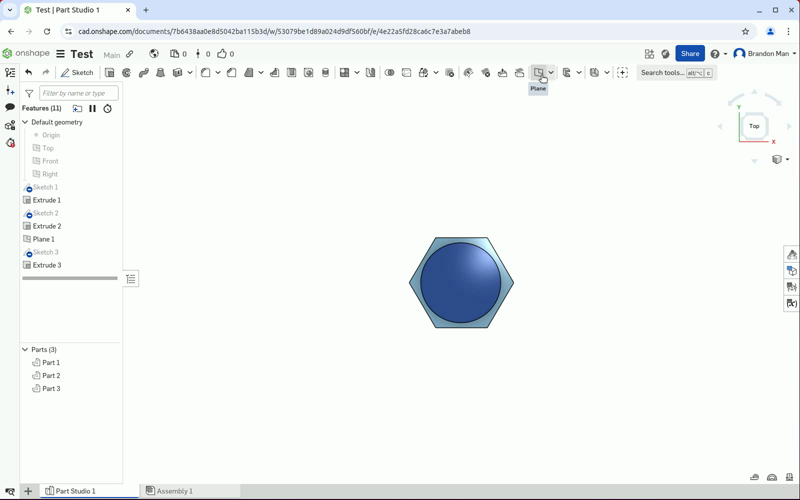
click(541, 75)
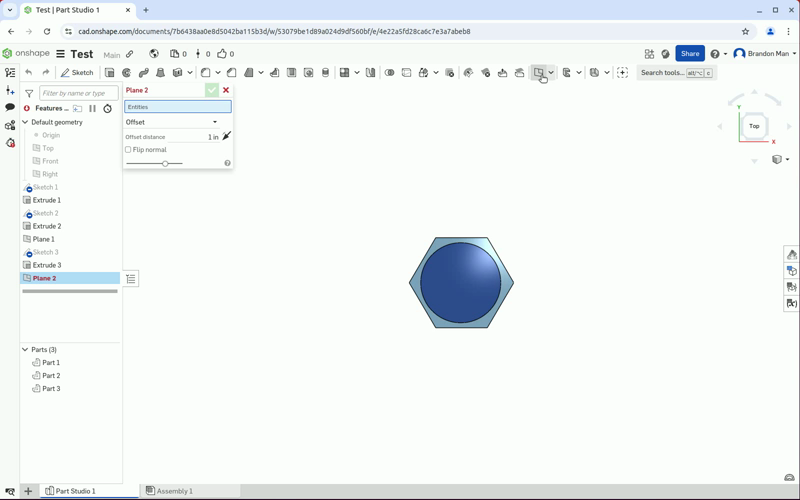
mouse_move(73, 150)
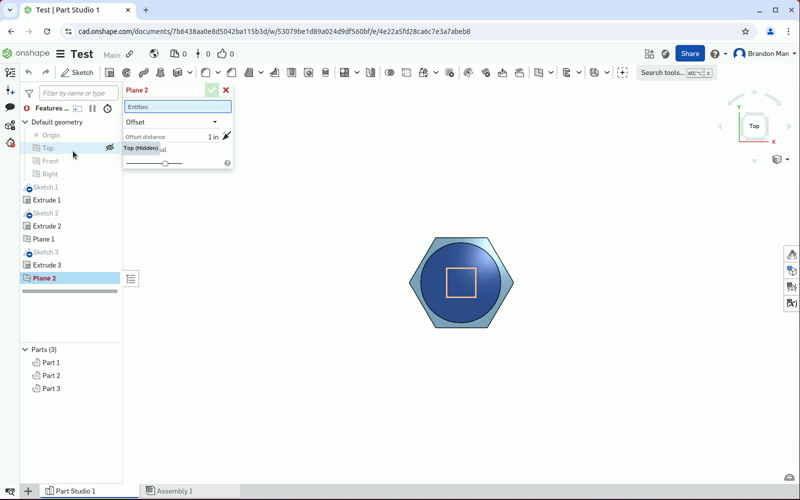
click(73, 150)
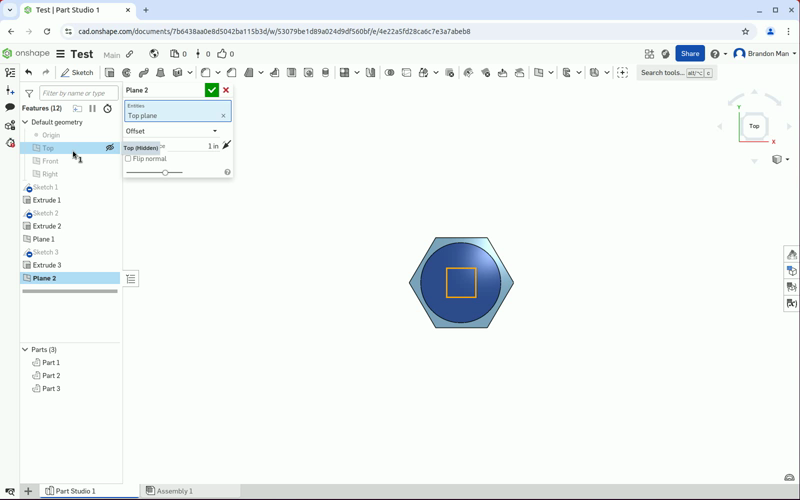
key(tab, 2)
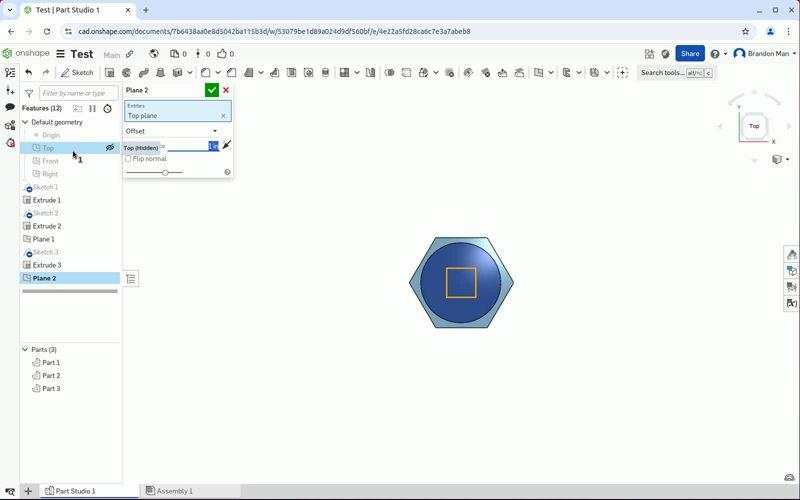
text(9.151)
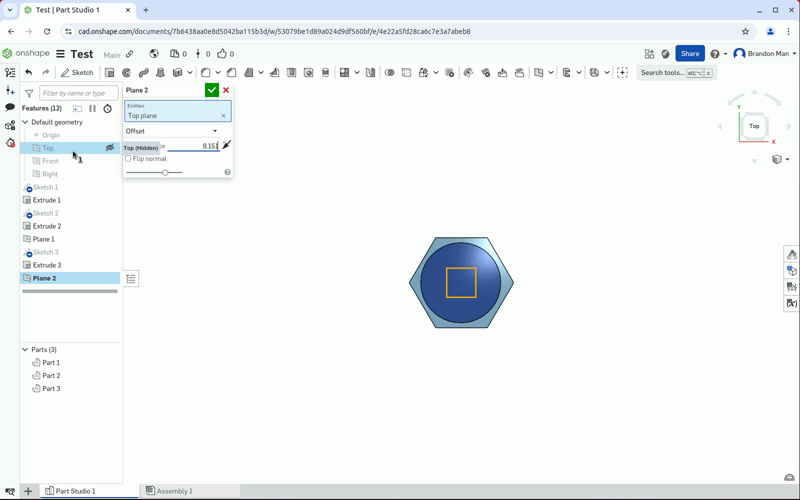
key(enter, 2)
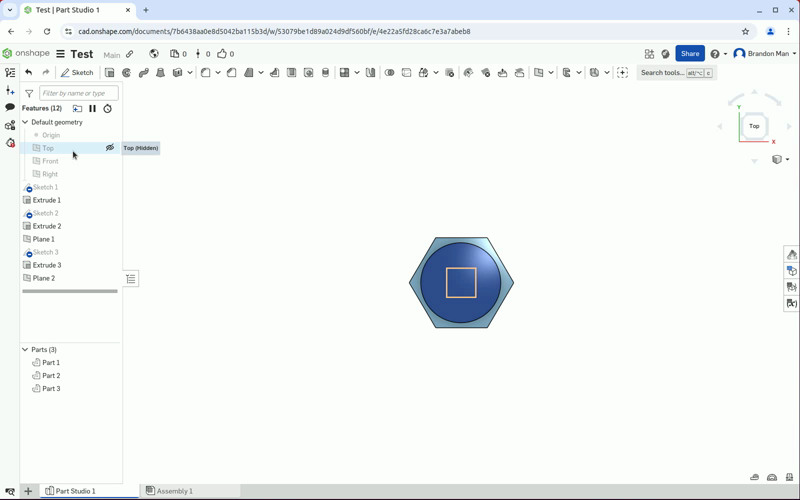
key(shift+s)
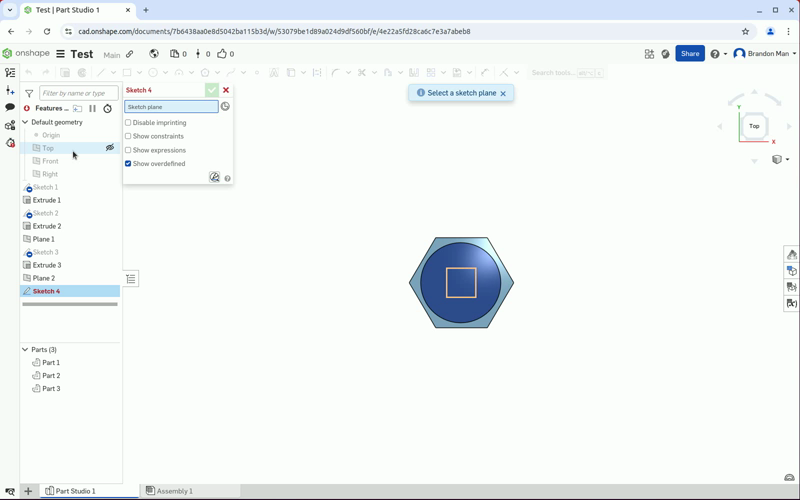
mouse_move(73, 280)
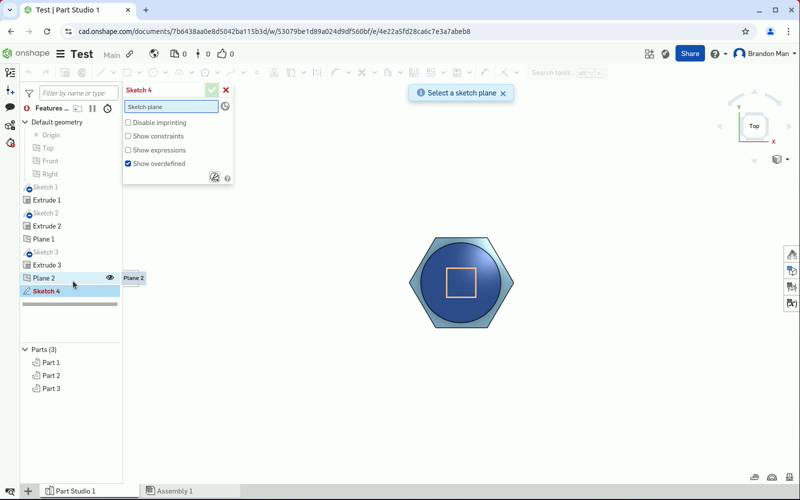
click(73, 280)
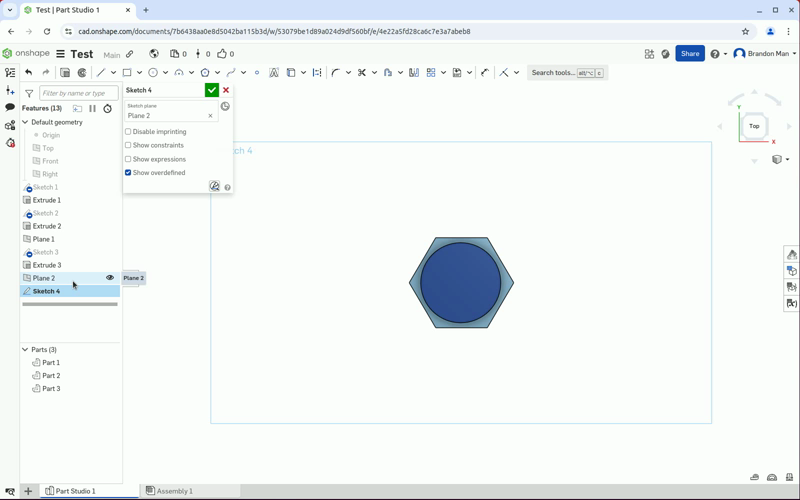
mouse_move(73, 352)
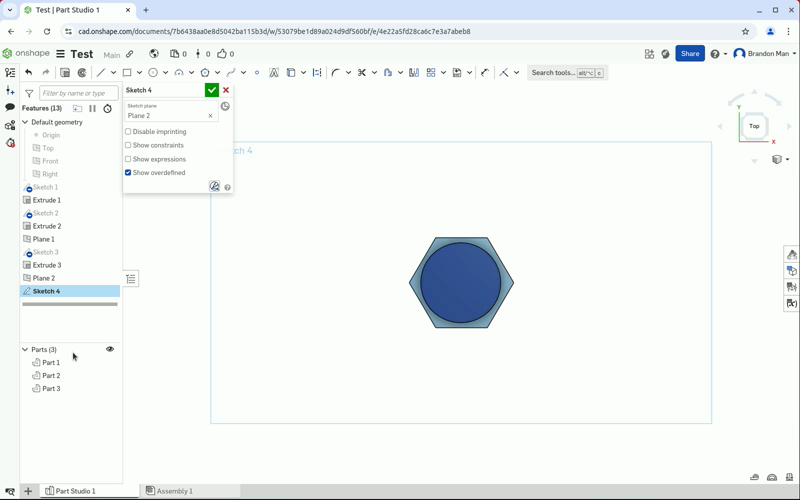
key(y)
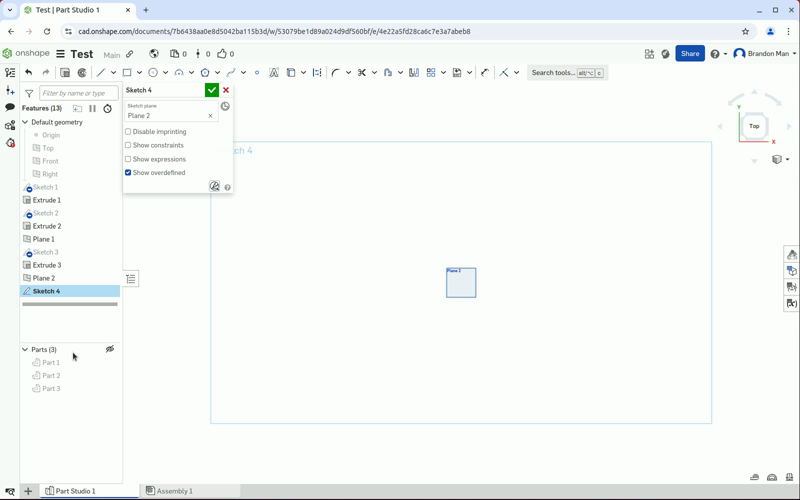
key(c)
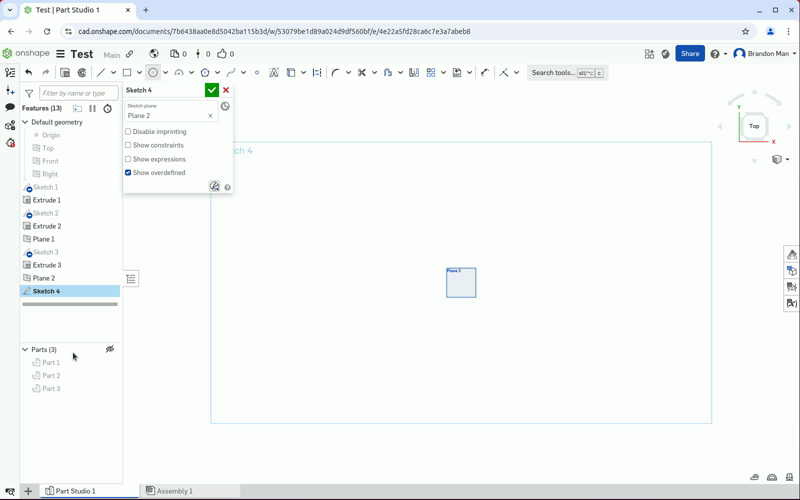
key_down(shift)
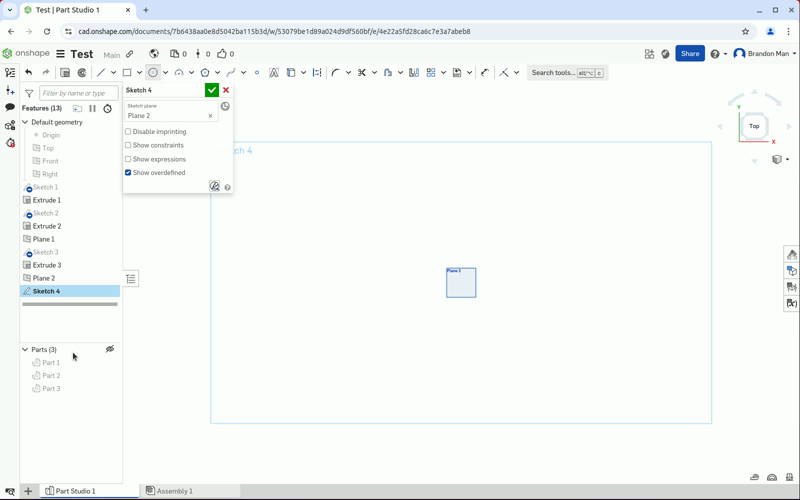
mouse_move(461, 282)
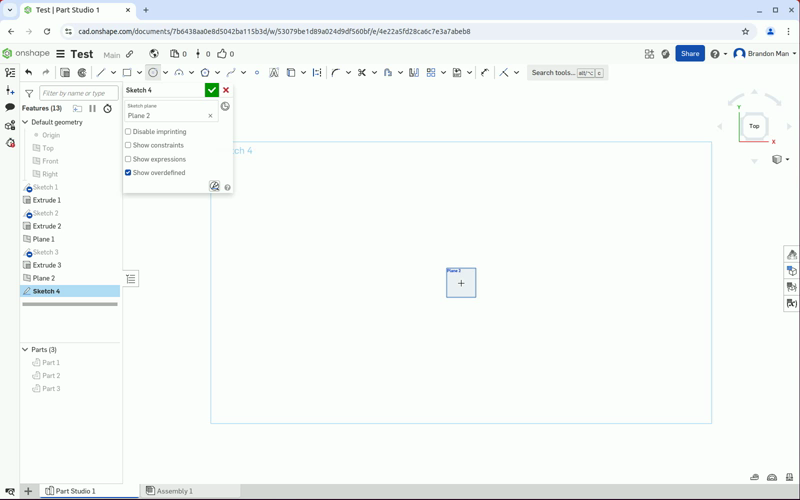
click(461, 282)
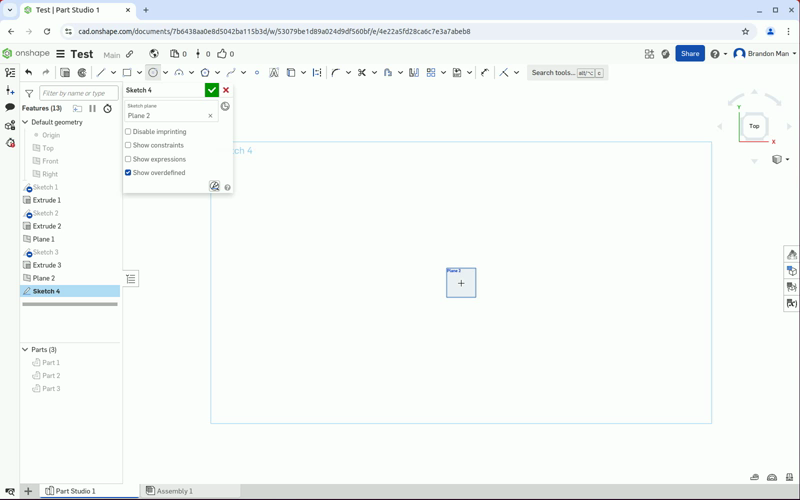
key_up(shift)
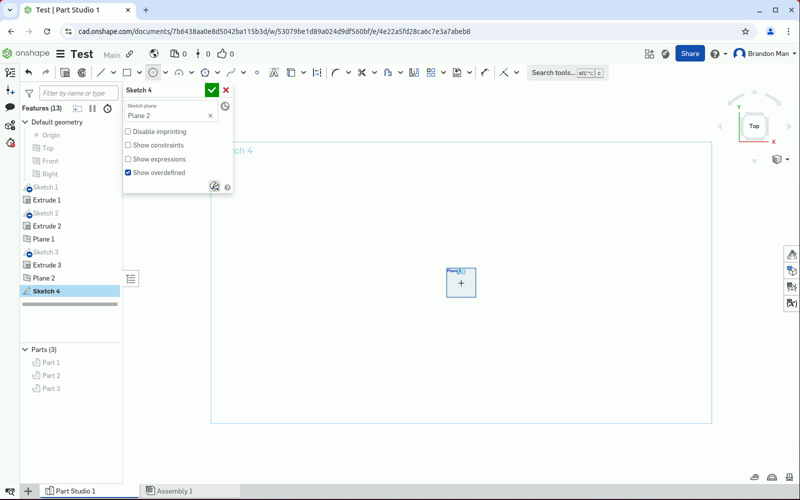
mouse_move(495, 282)
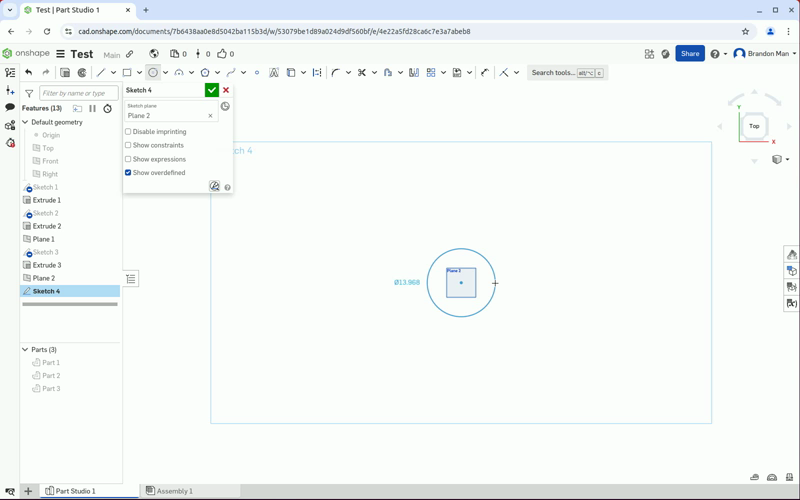
click(495, 282)
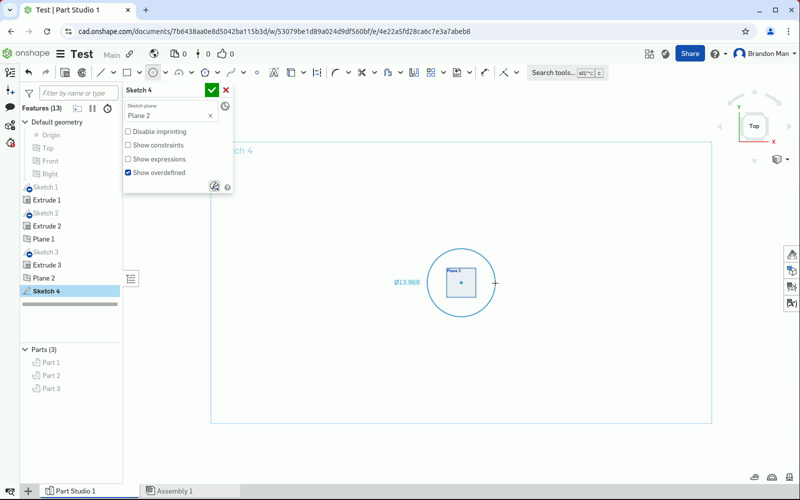
key(esc)
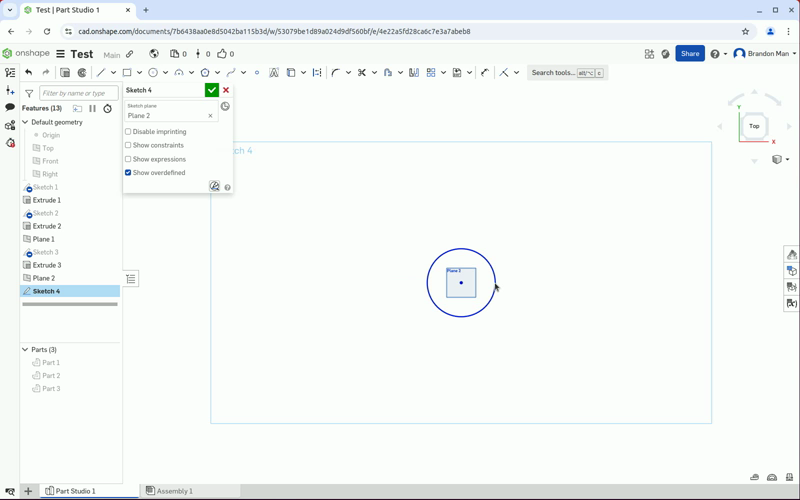
mouse_move(478, 306)
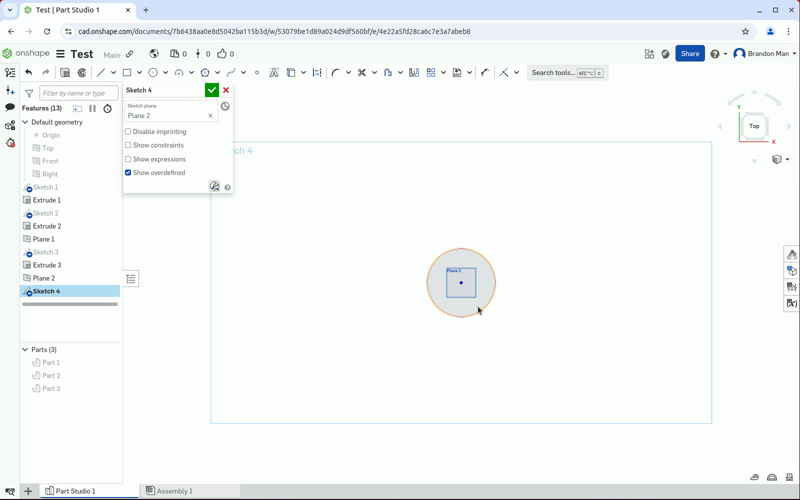
click(478, 306)
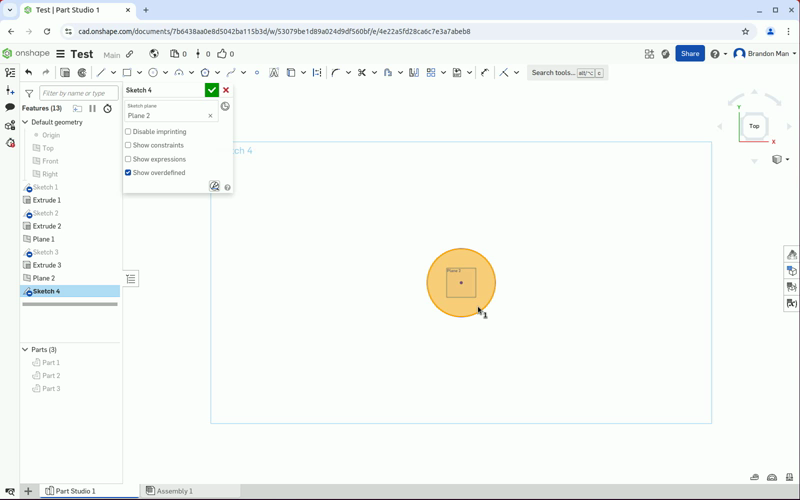
mouse_move(73, 352)
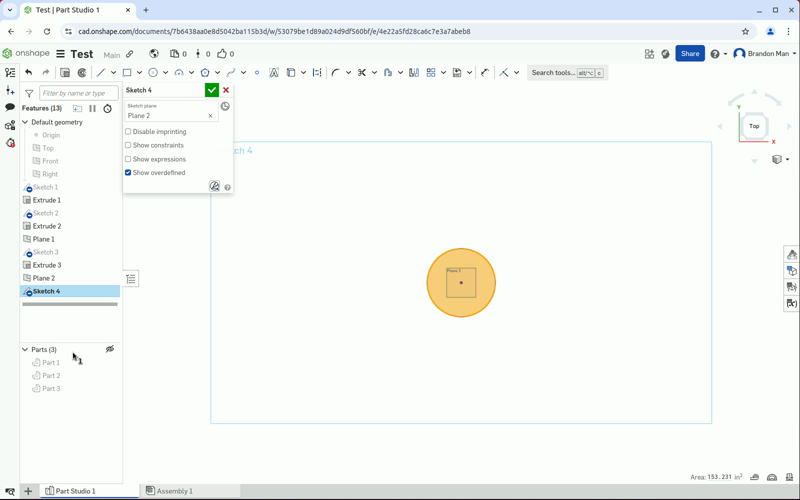
key(shift+y)
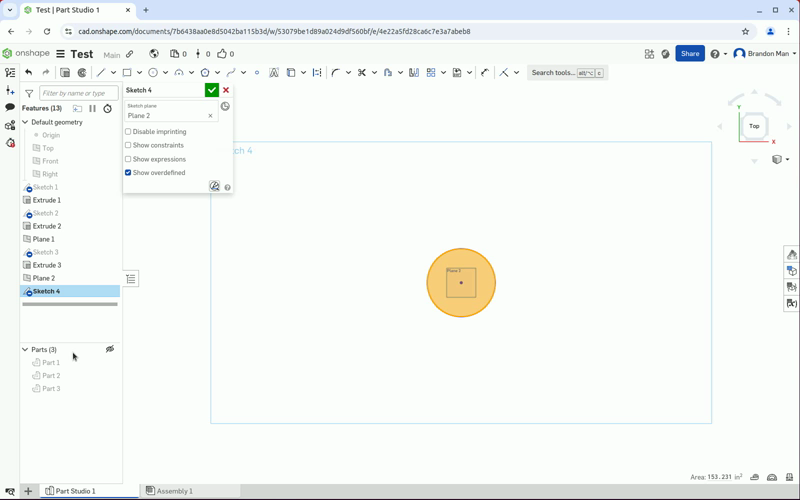
key(shift+e)
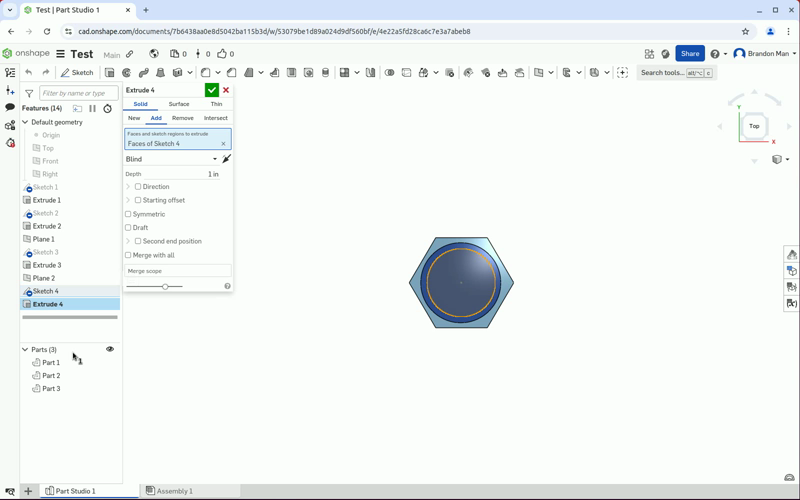
mouse_move(143, 106)
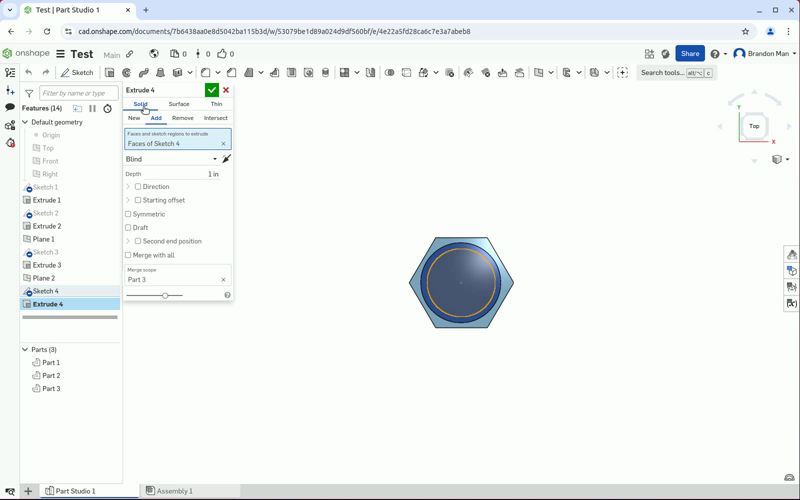
click(143, 106)
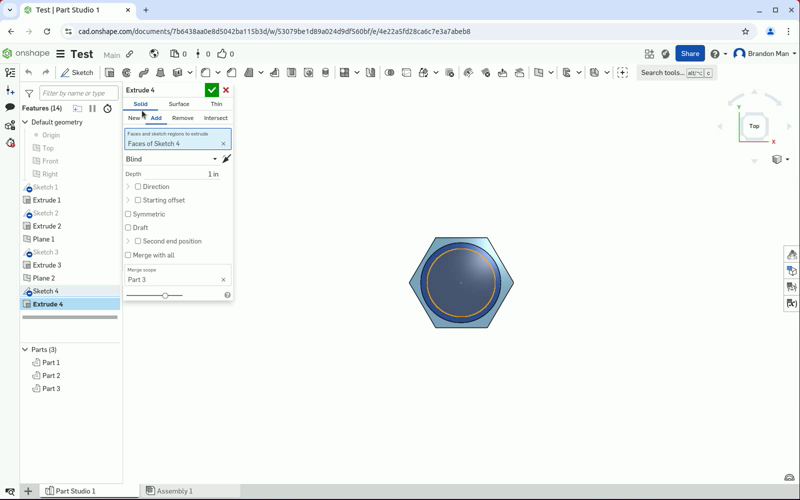
mouse_move(137, 120)
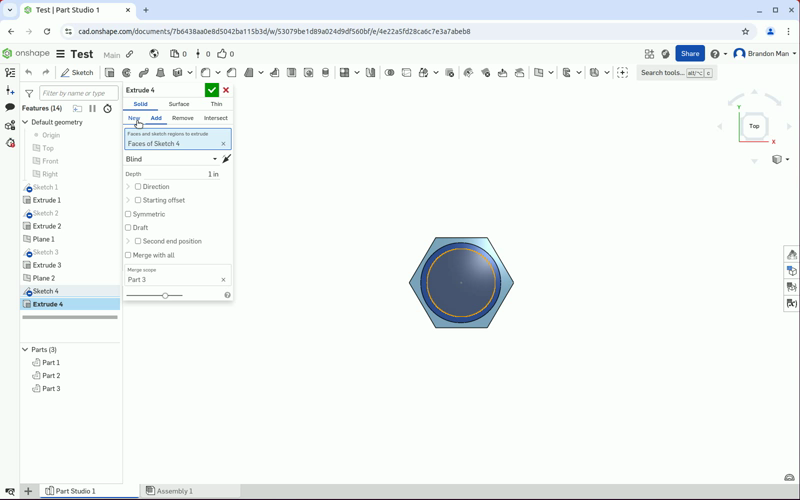
click(137, 120)
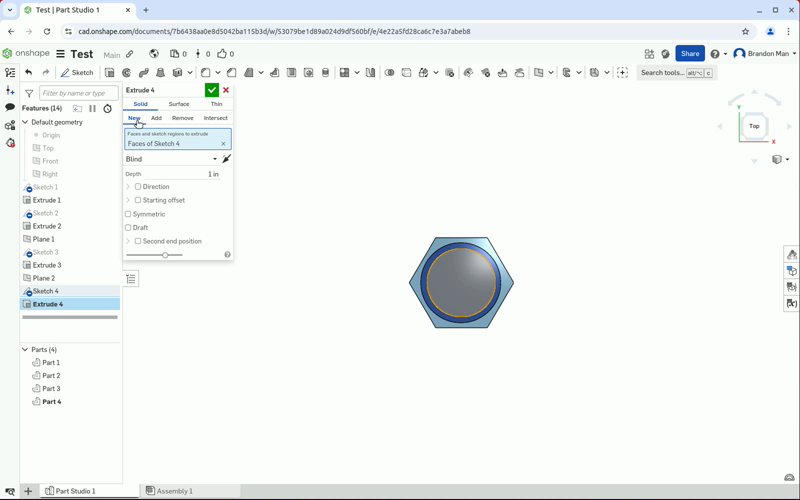
key(tab, 4)
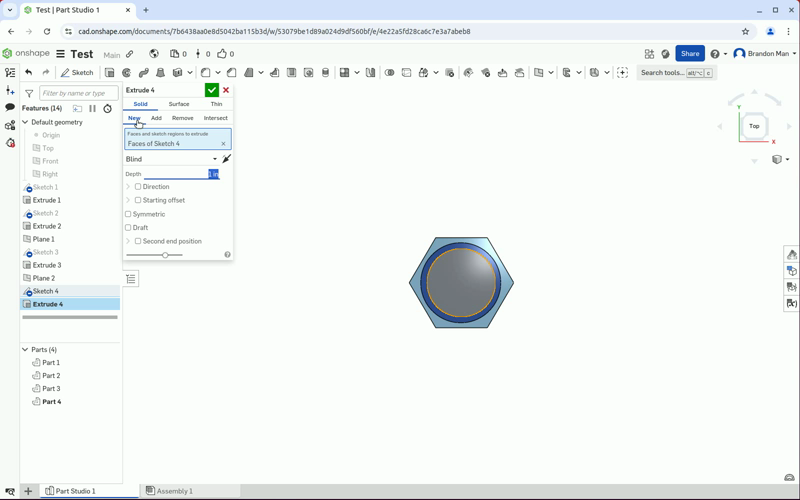
text(2.407)
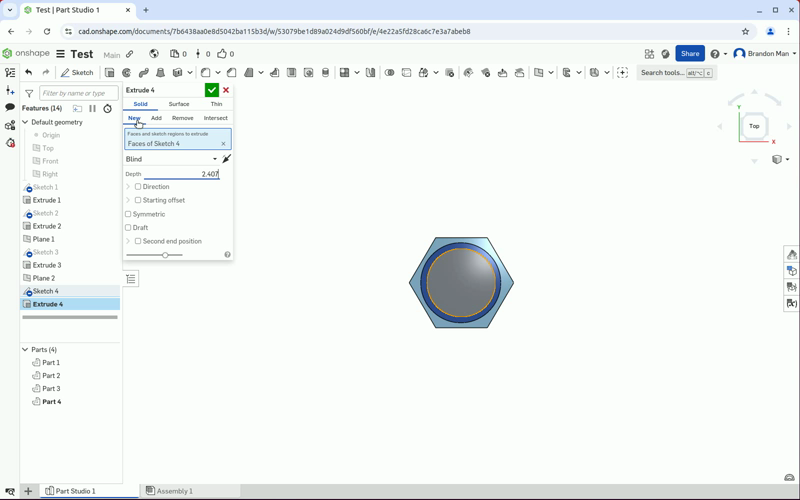
key(enter)
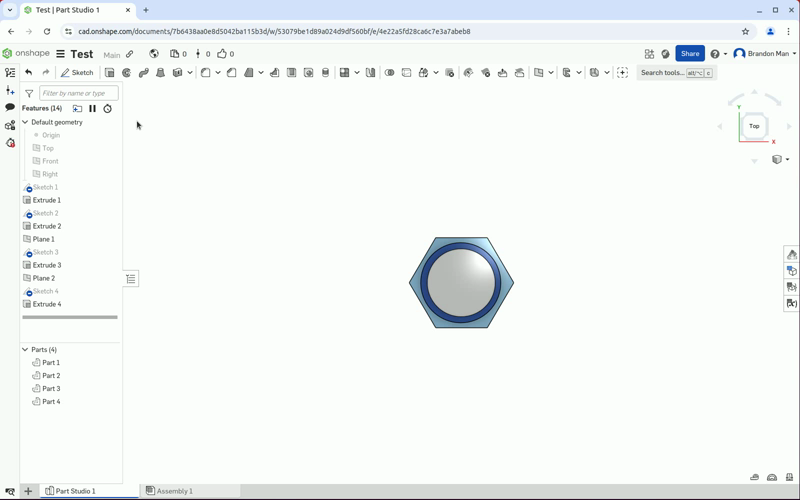
key(shift+h)
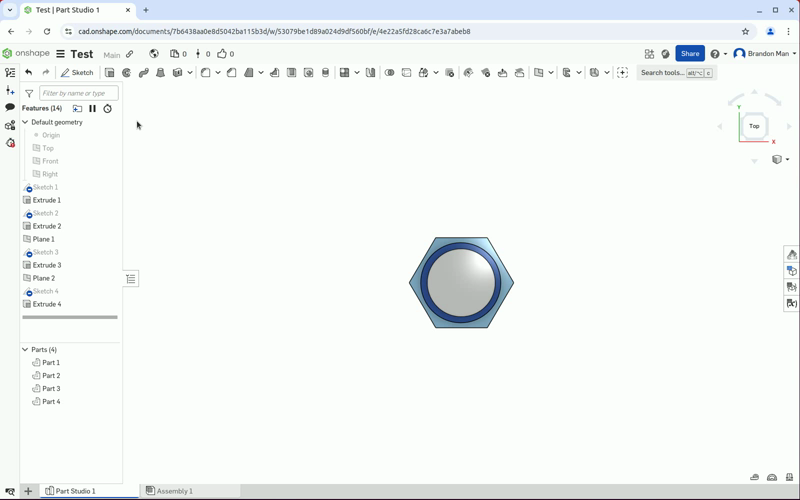
key(shift+h)
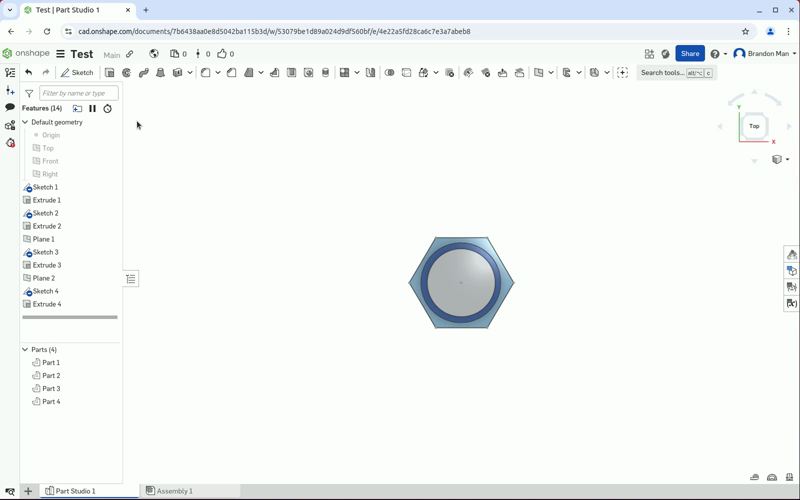
key(shift+7)
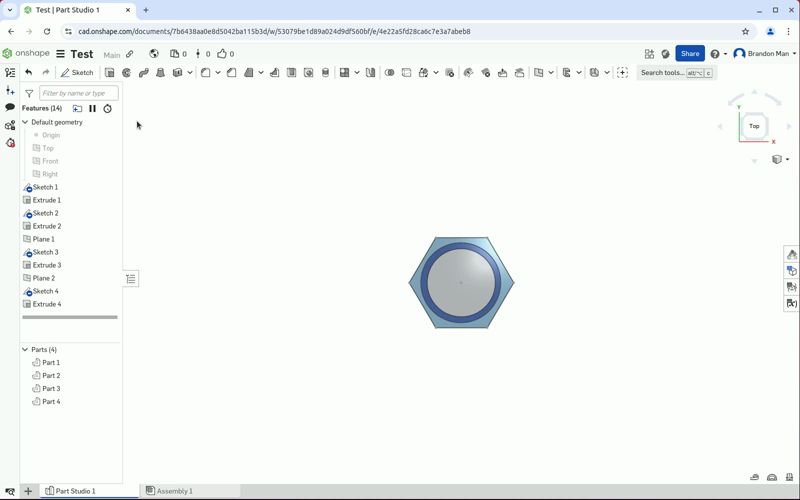
key(up, 3)
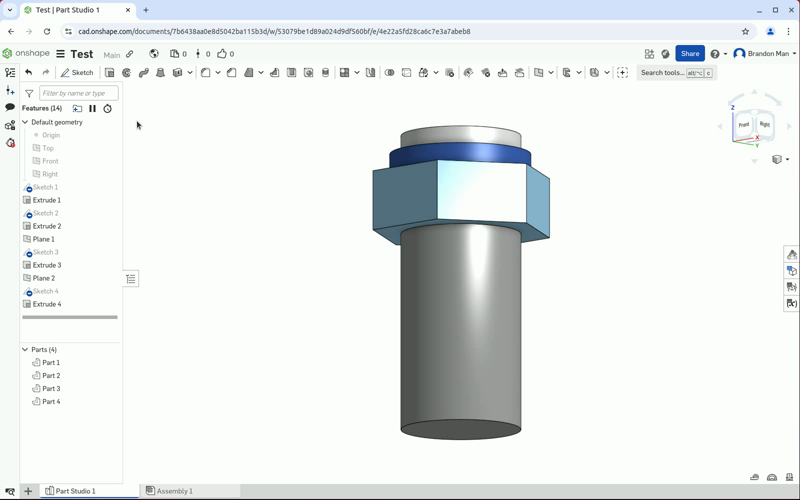
key(left, 3)
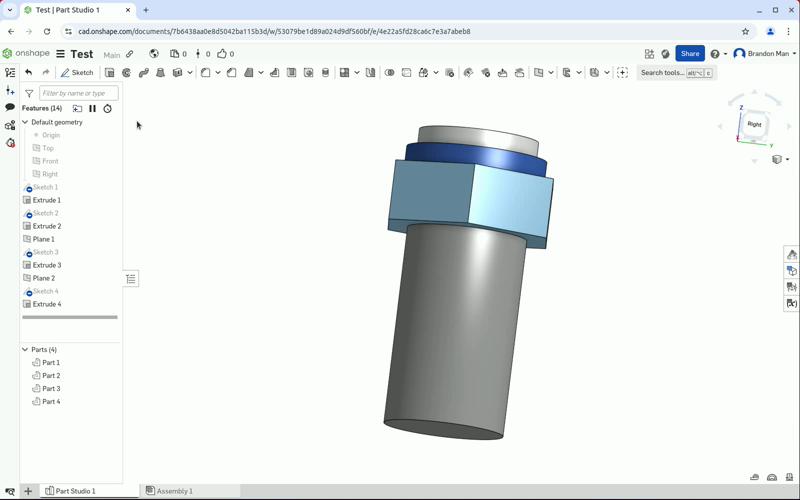
key(right, 3)
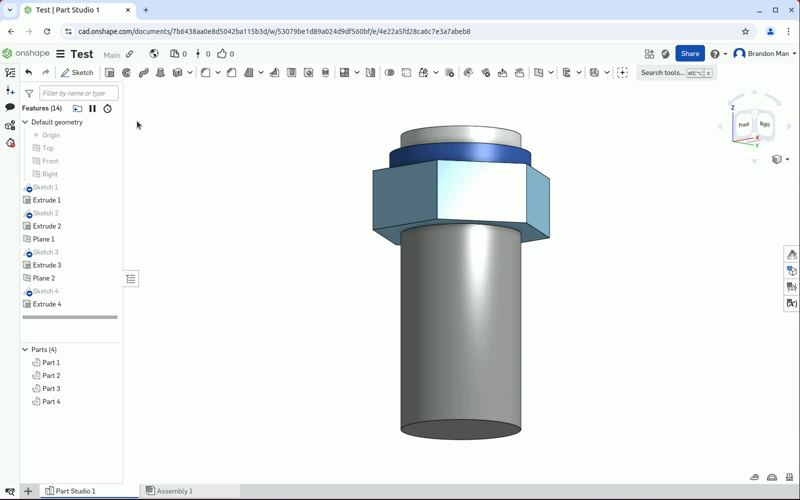
key(down, 3)
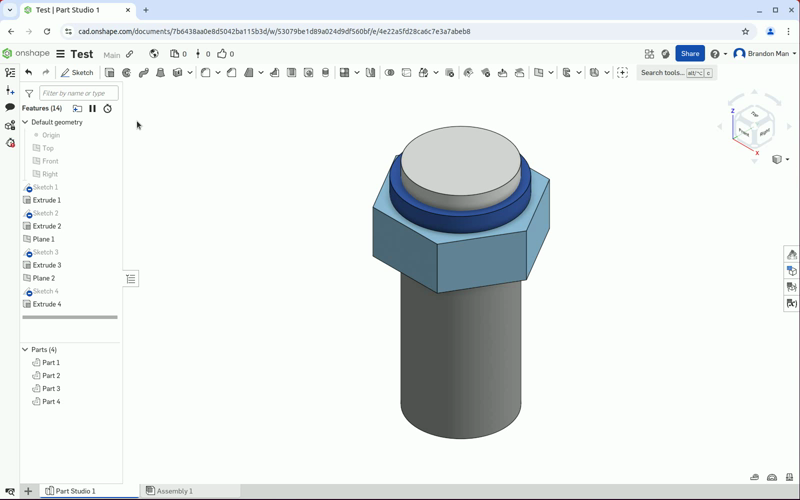
mouse_move(73, 189)
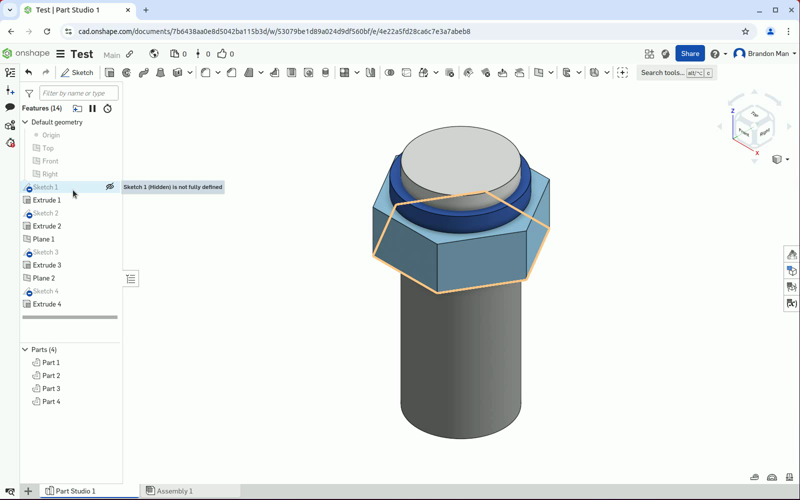
click(73, 189)